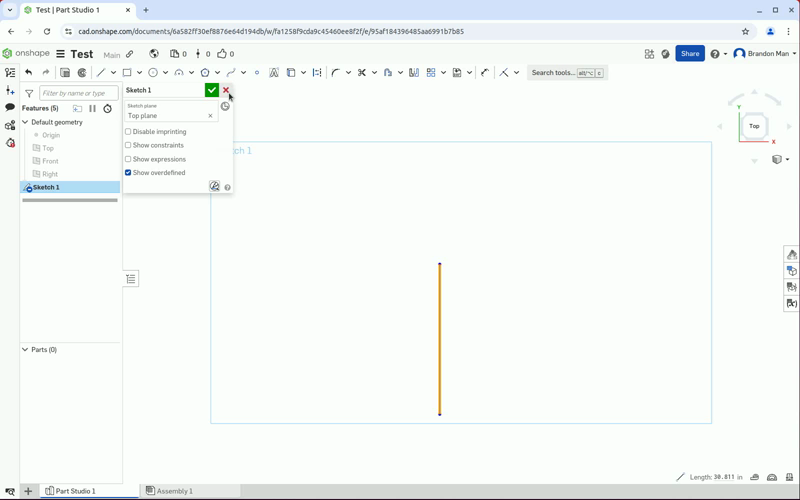
key(shift+h)
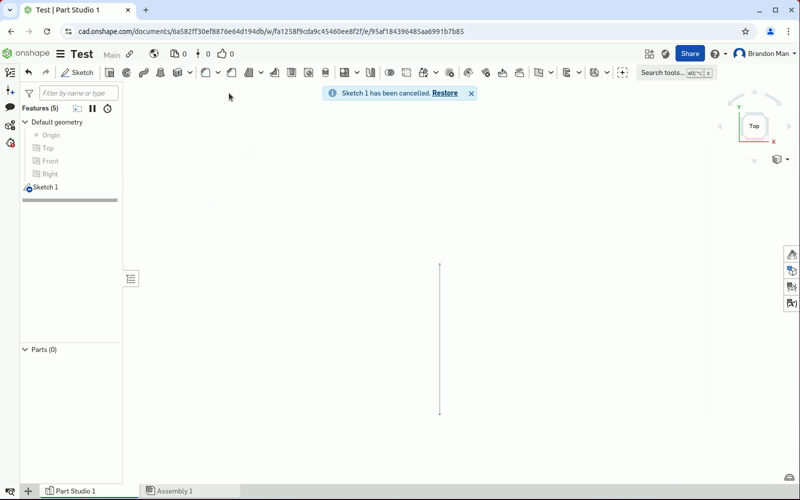
mouse_move(73, 352)
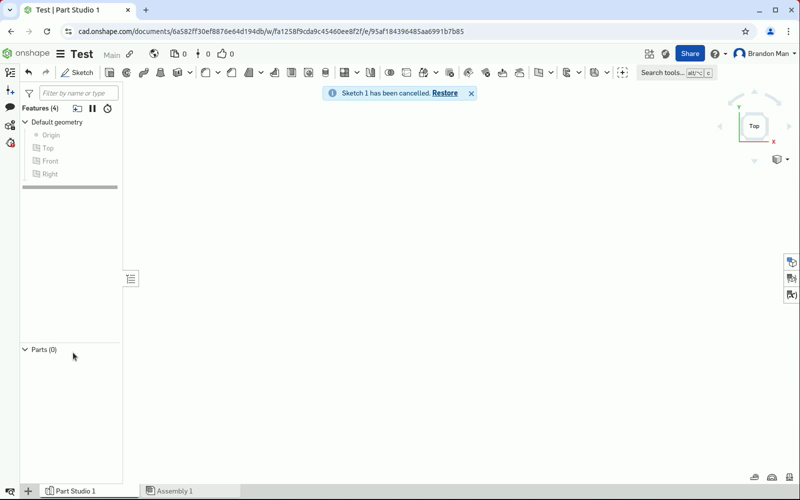
key(y)
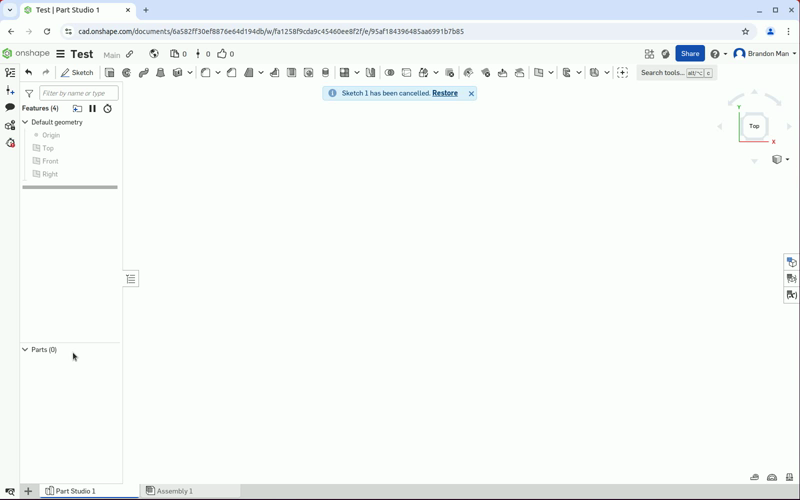
key(shift+p)
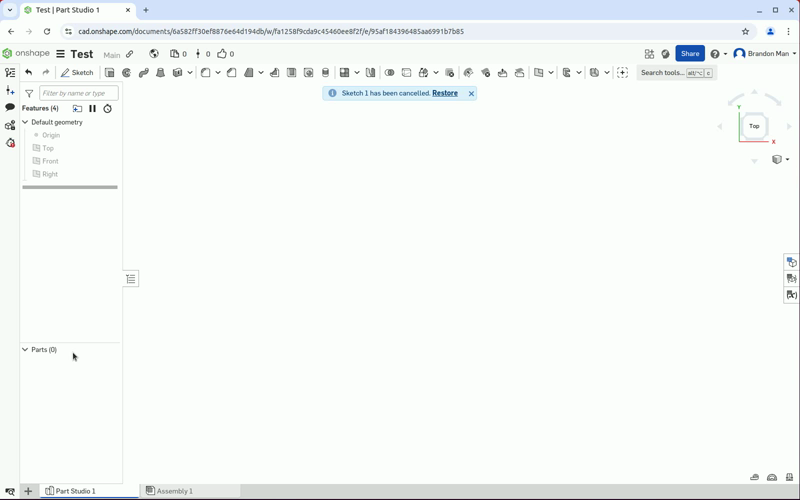
key(space)
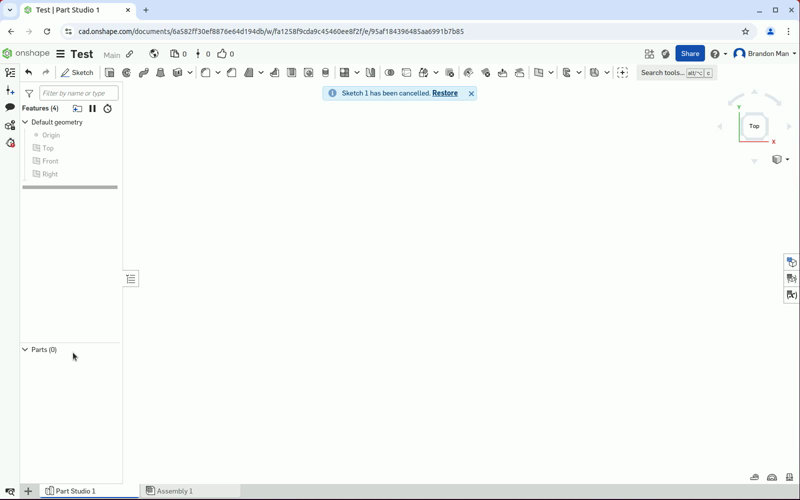
key_down(shift)
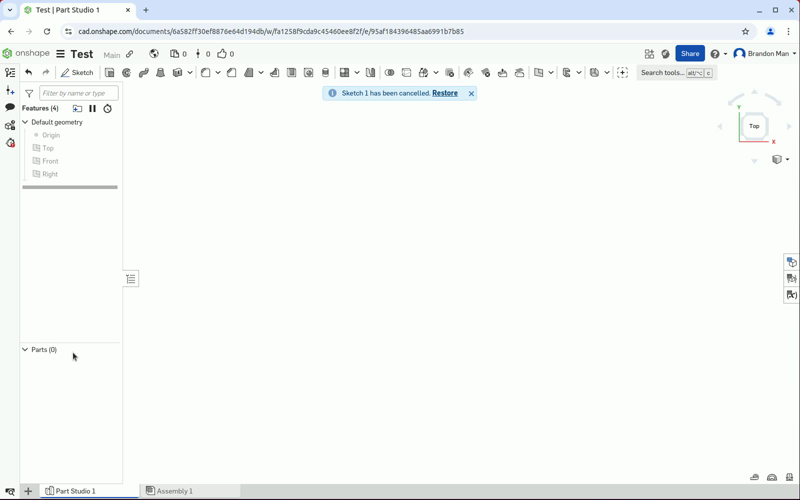
key(up)
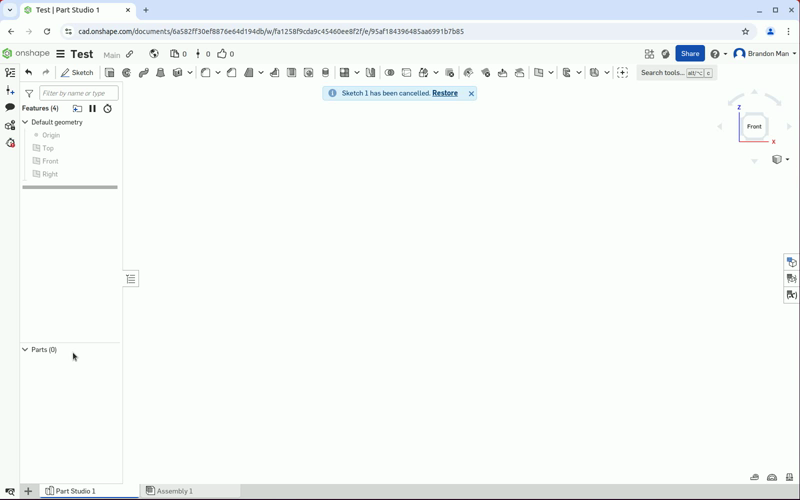
key_up(shift)
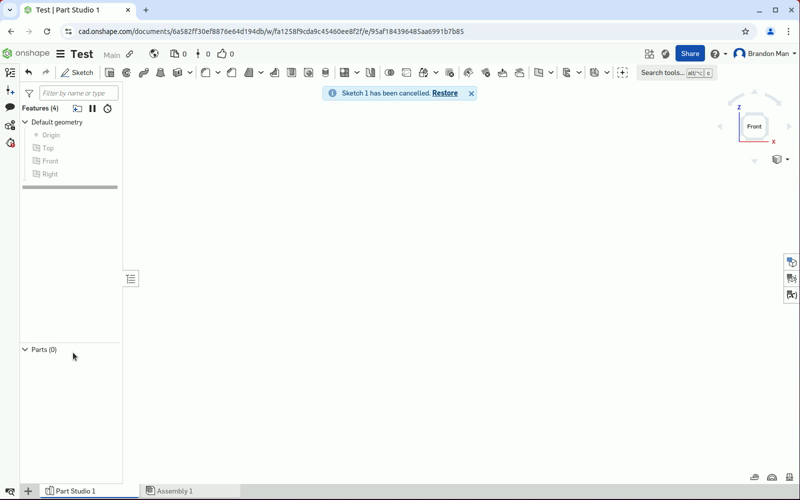
mouse_move(73, 352)
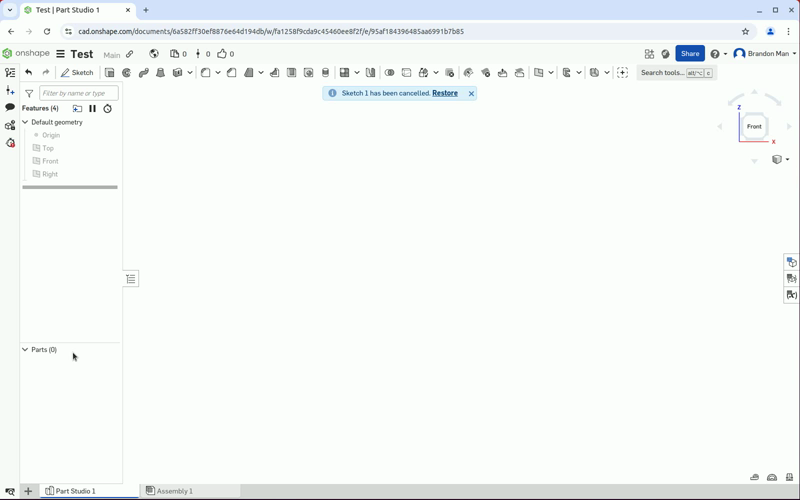
key(shift+y)
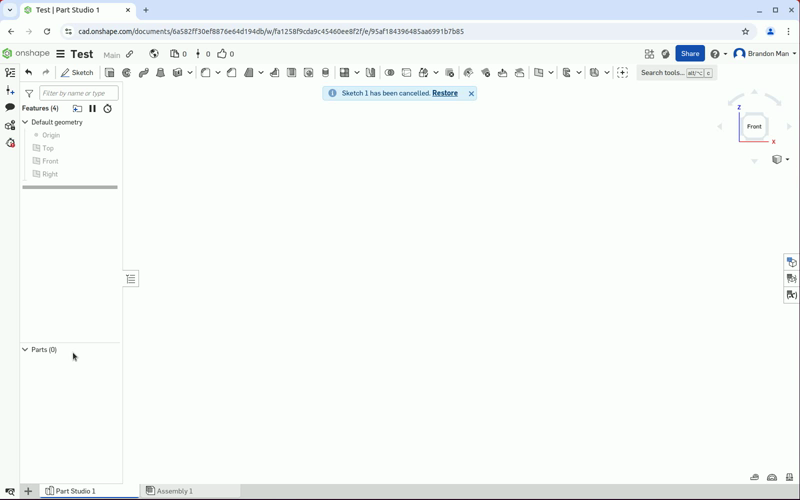
key(shift+s)
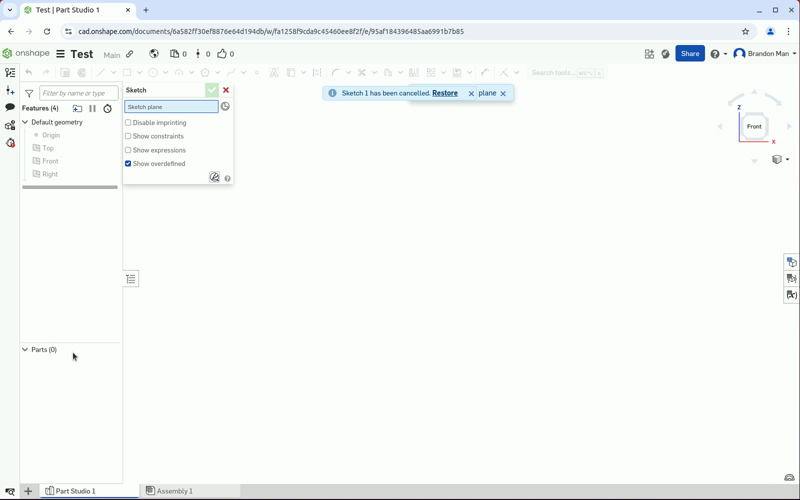
mouse_move(73, 163)
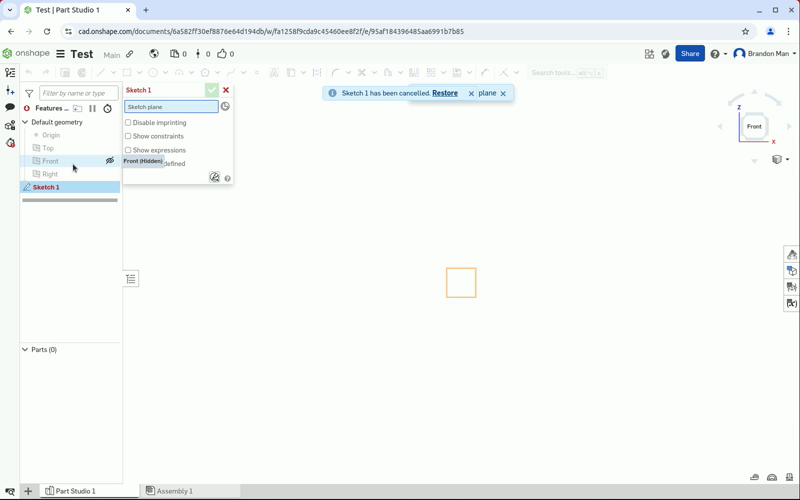
click(73, 163)
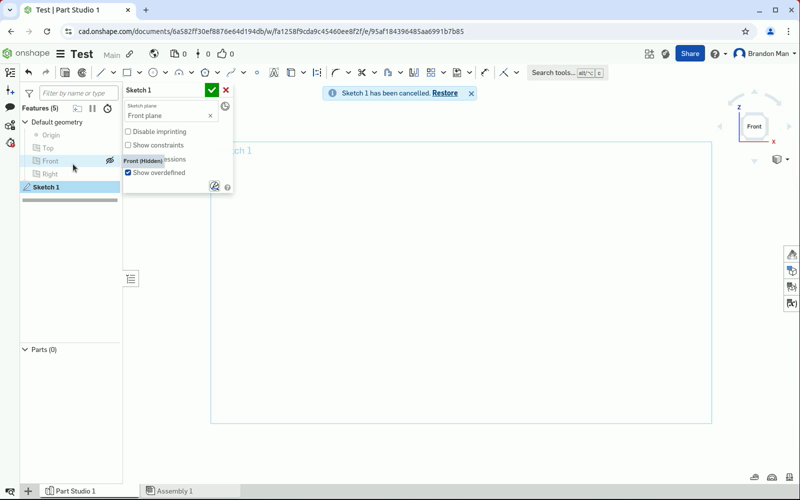
mouse_move(73, 352)
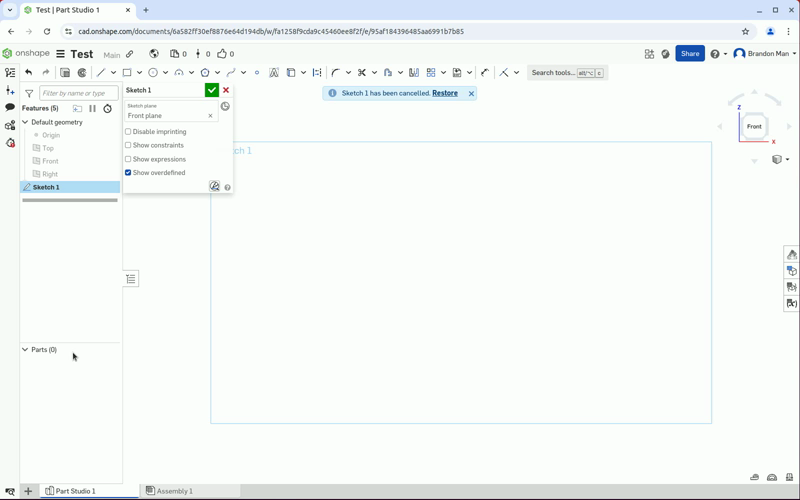
key(y)
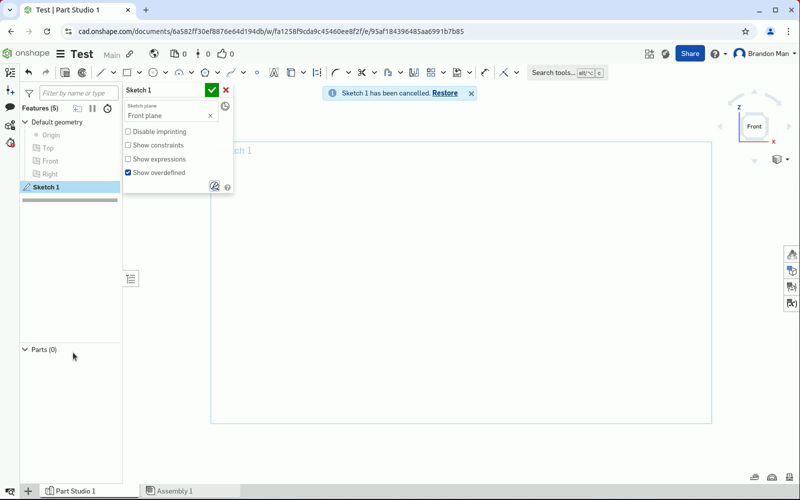
key(l)
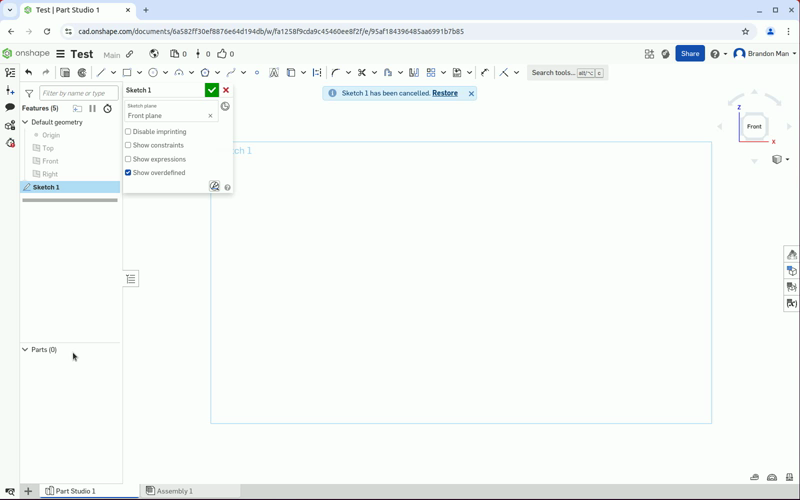
key_down(shift)
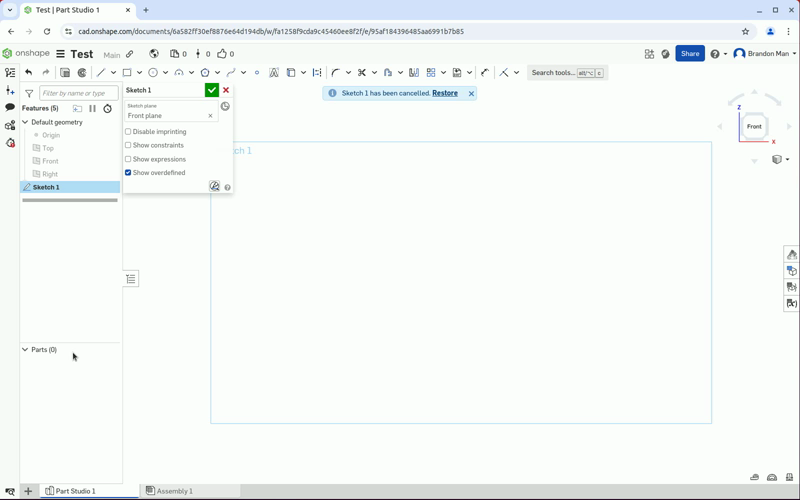
mouse_move(460, 282)
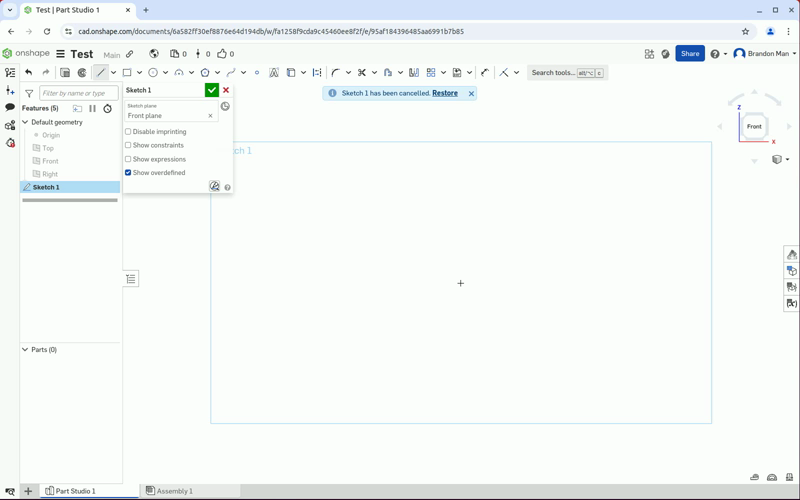
click(460, 282)
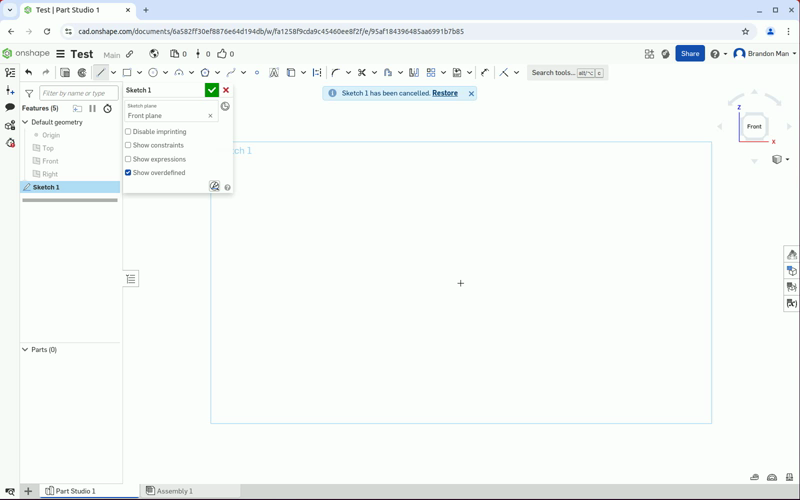
key_up(shift)
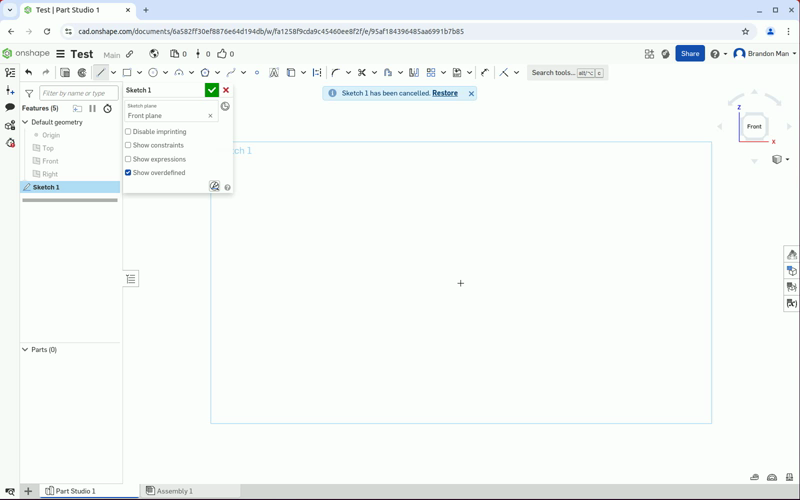
key_down(shift)
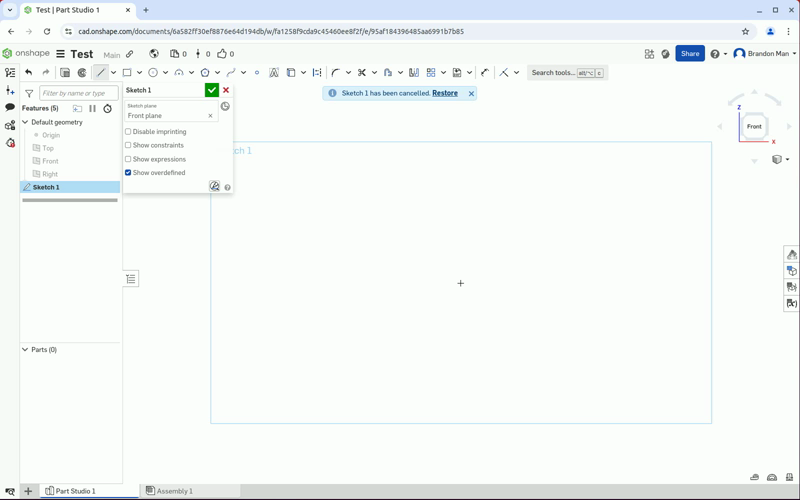
mouse_move(490, 282)
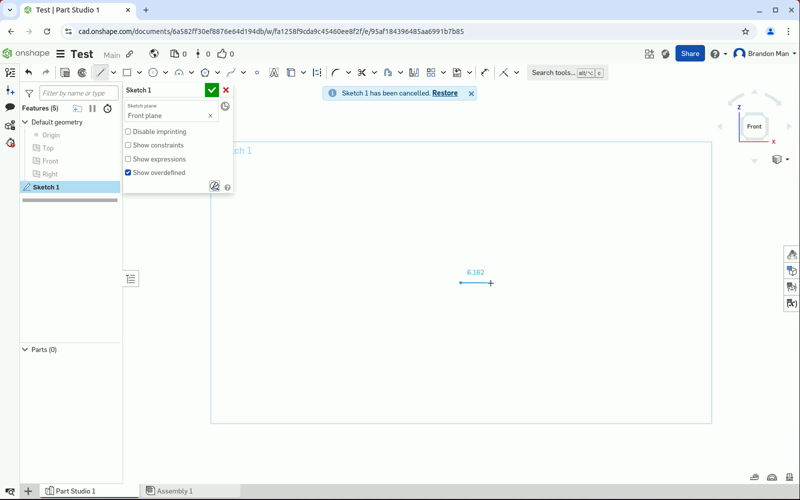
mouse_move(460, 246)
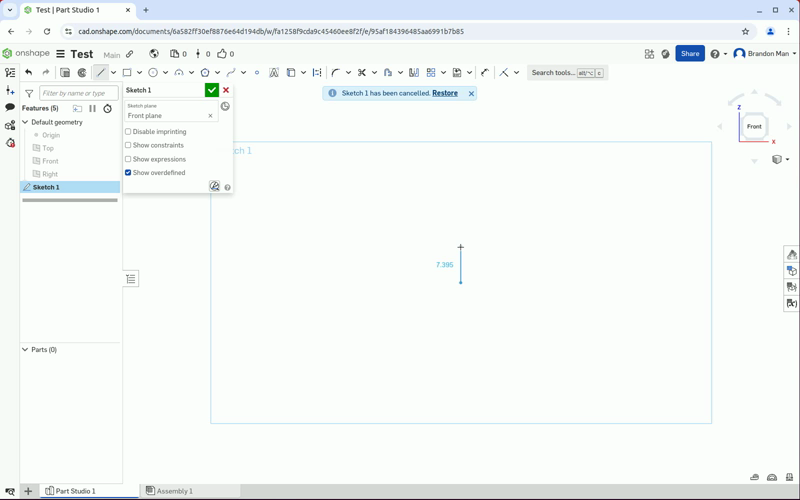
click(460, 246)
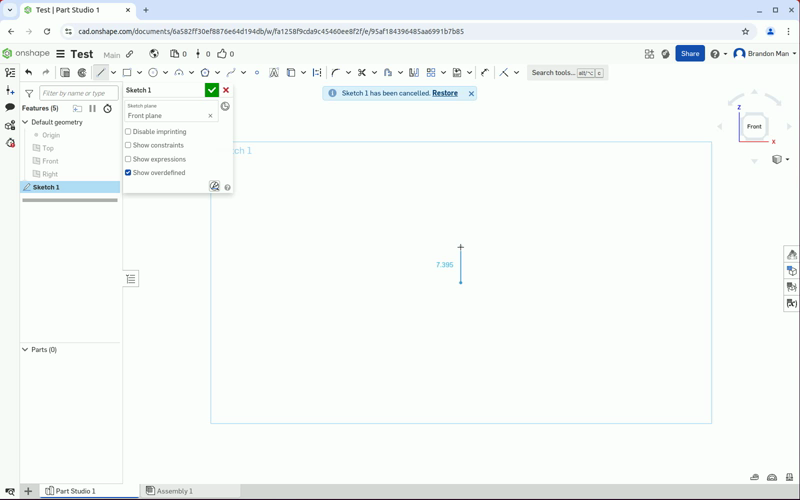
key_up(shift)
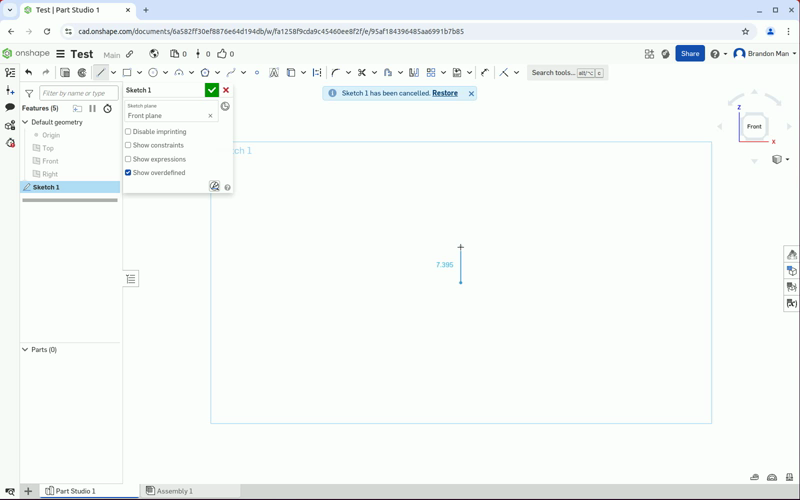
key(esc)
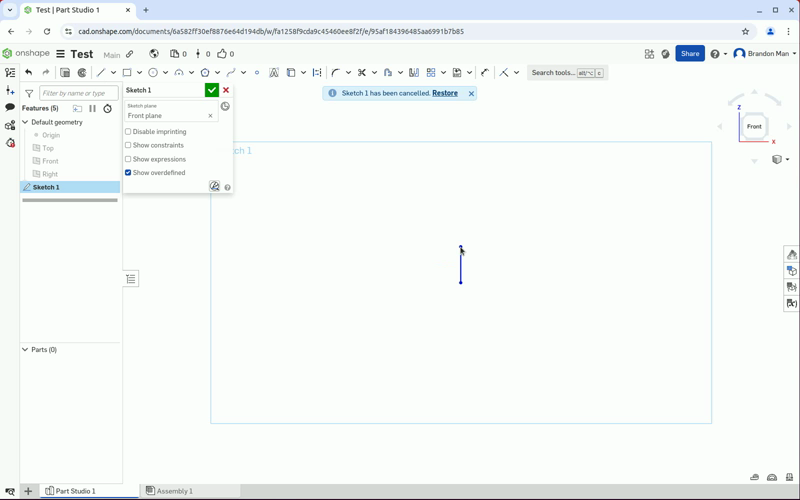
key(a)
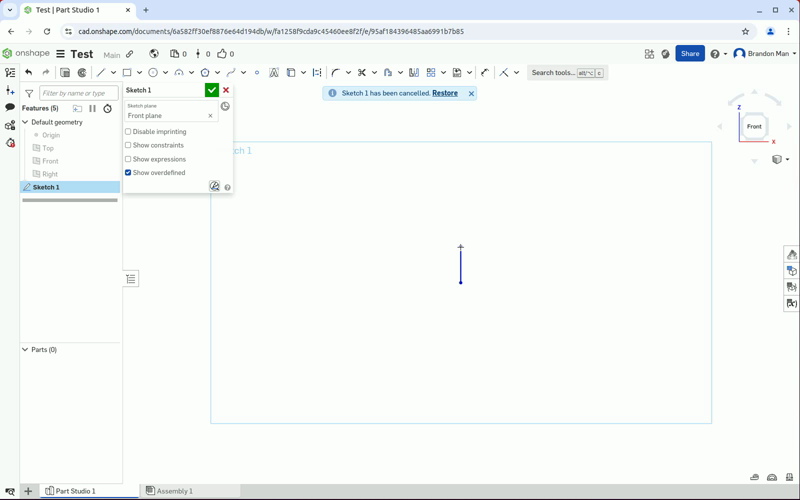
mouse_move(460, 246)
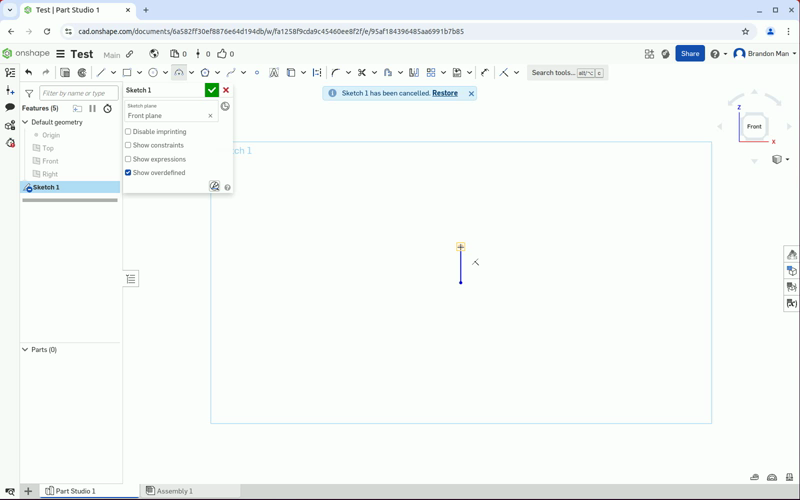
click(460, 246)
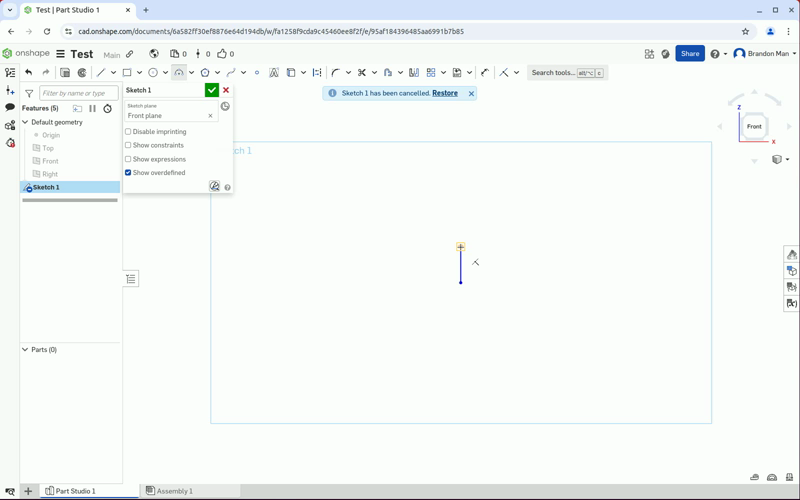
mouse_move(460, 282)
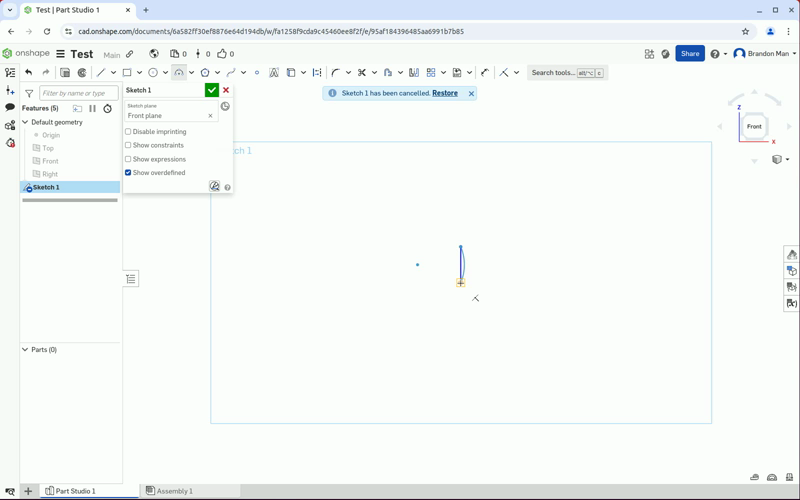
click(460, 282)
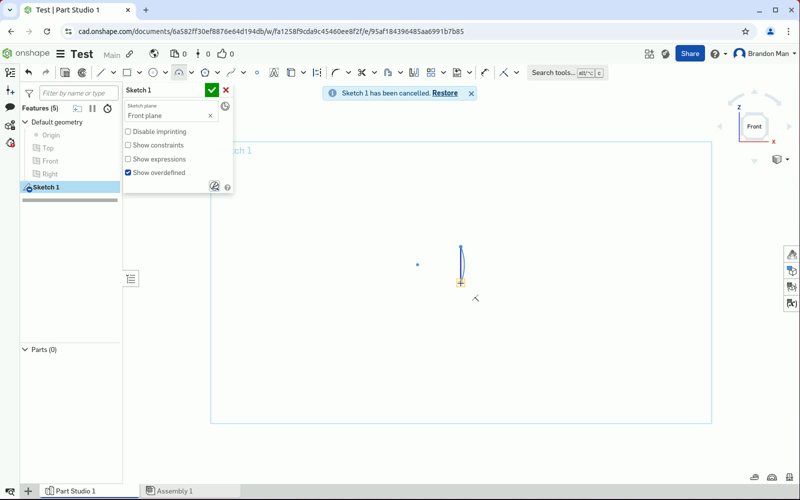
key_down(shift)
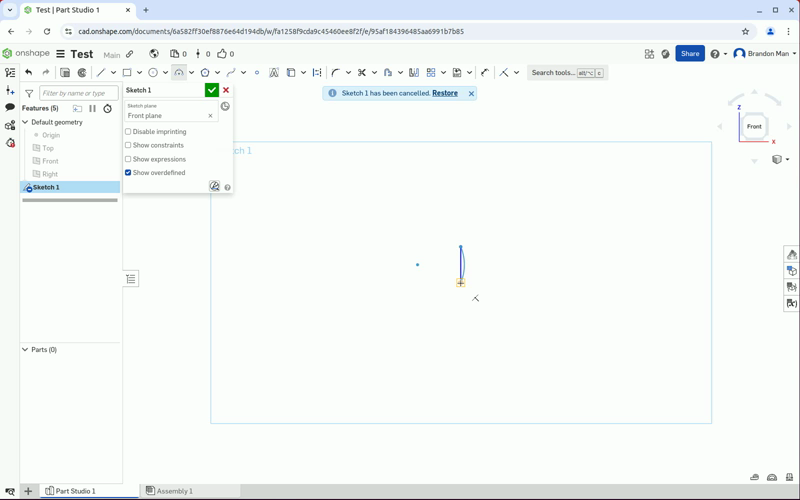
mouse_move(442, 264)
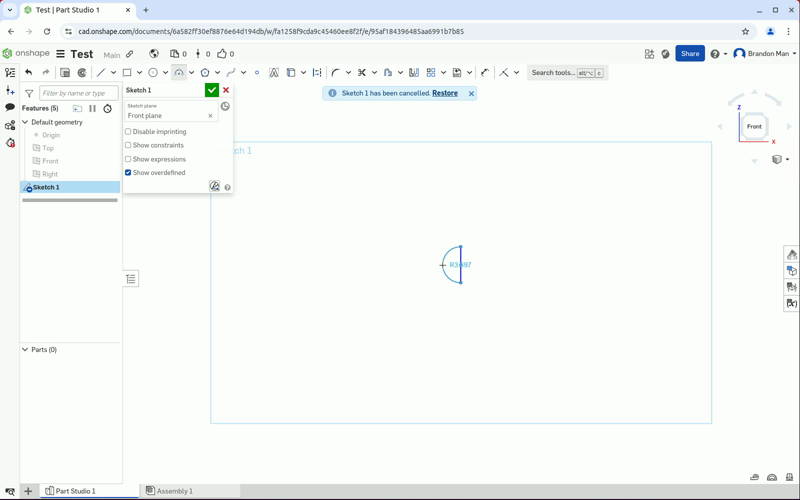
click(442, 264)
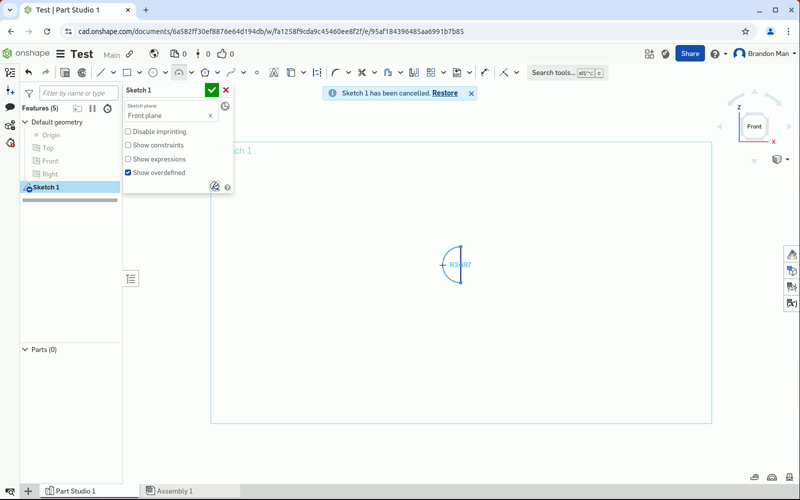
key_up(shift)
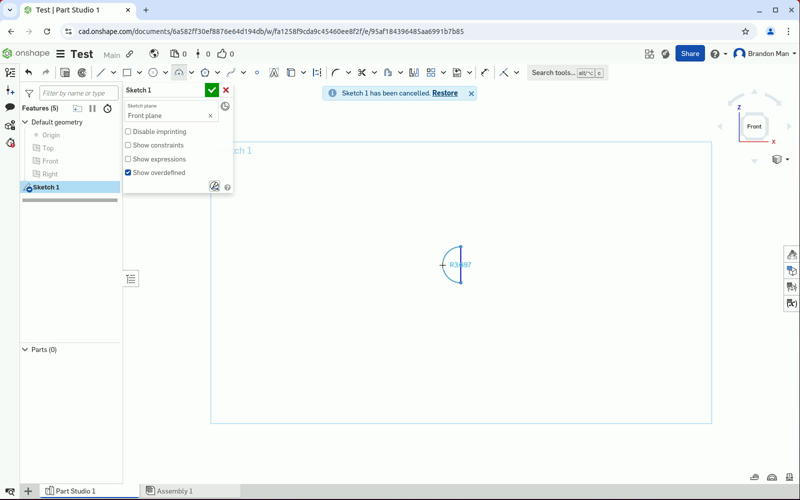
key(esc)
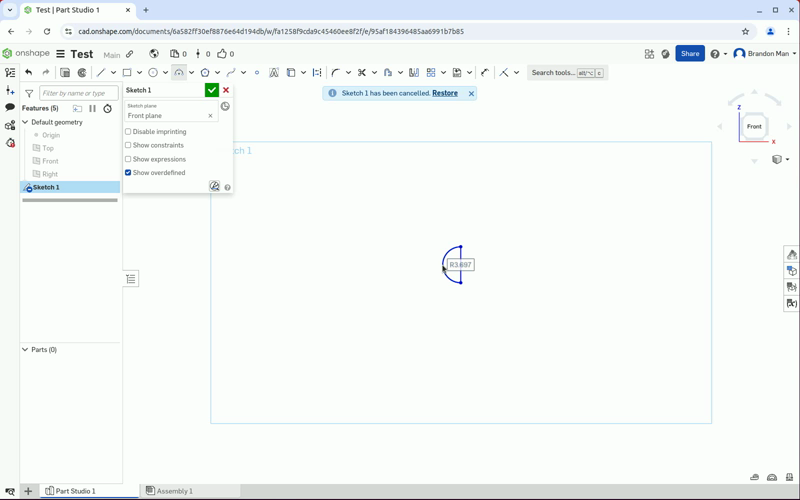
mouse_move(447, 265)
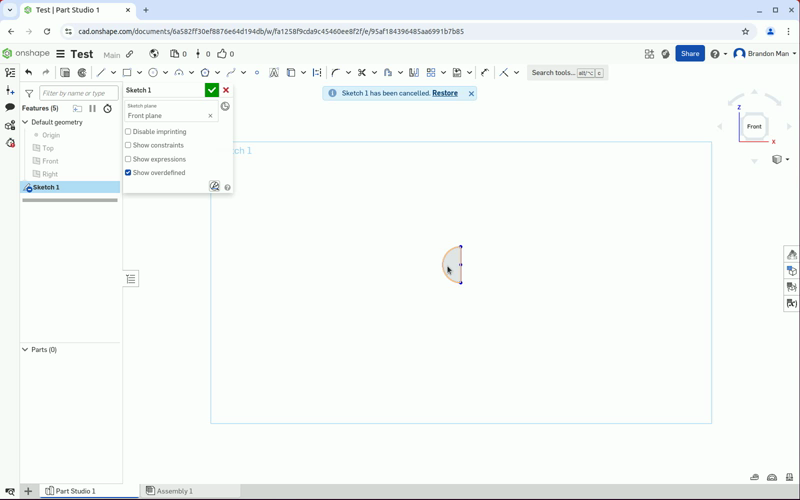
scroll(6)
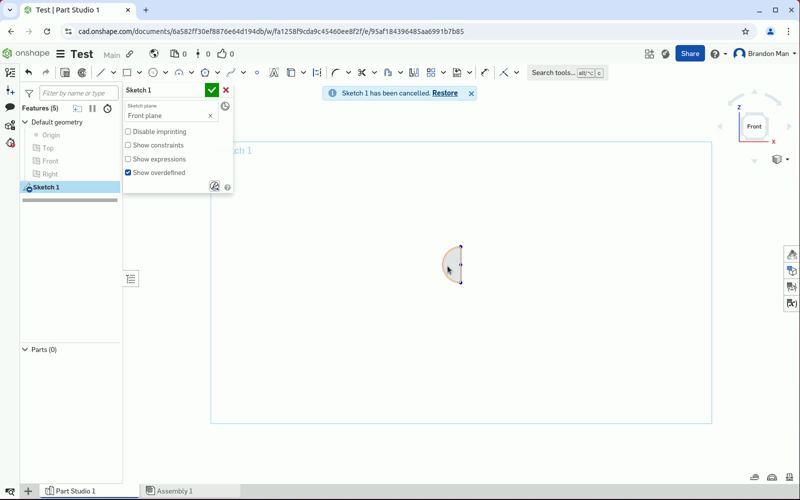
scroll(6)
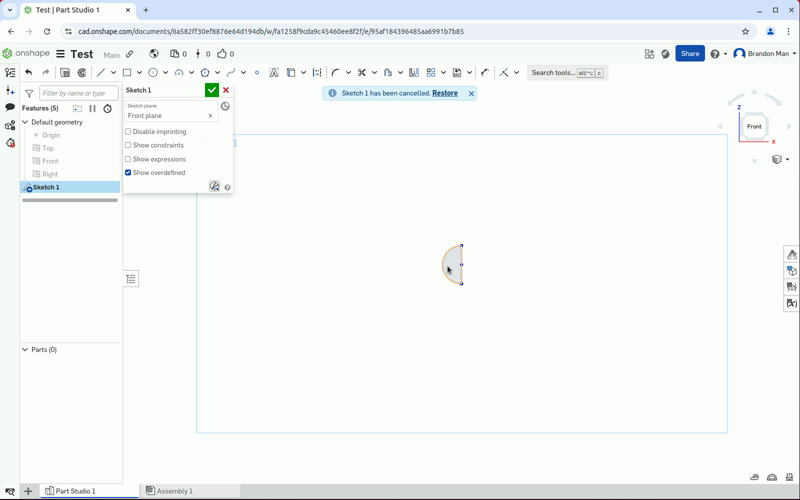
scroll(6)
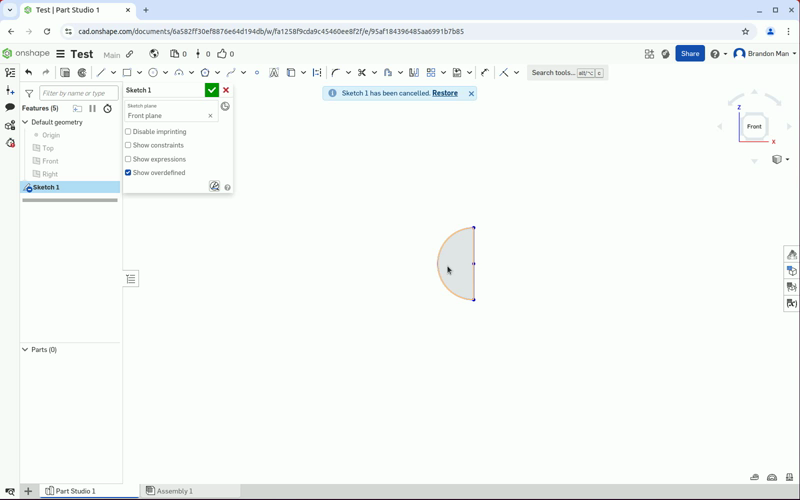
scroll(6)
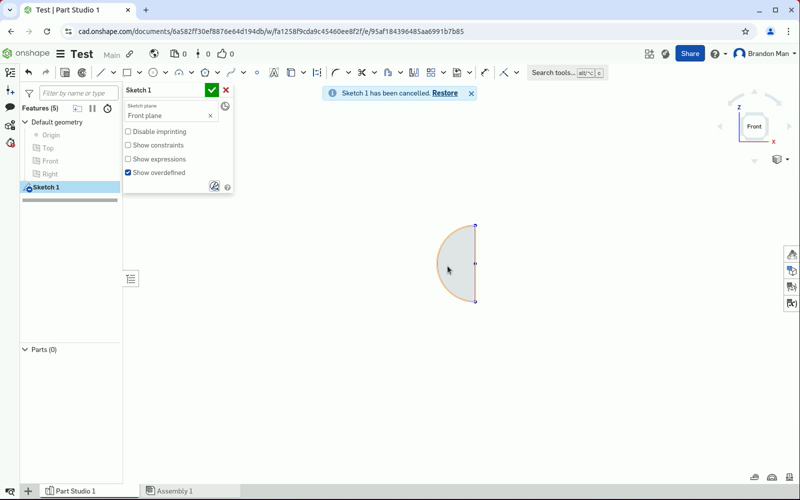
scroll(6)
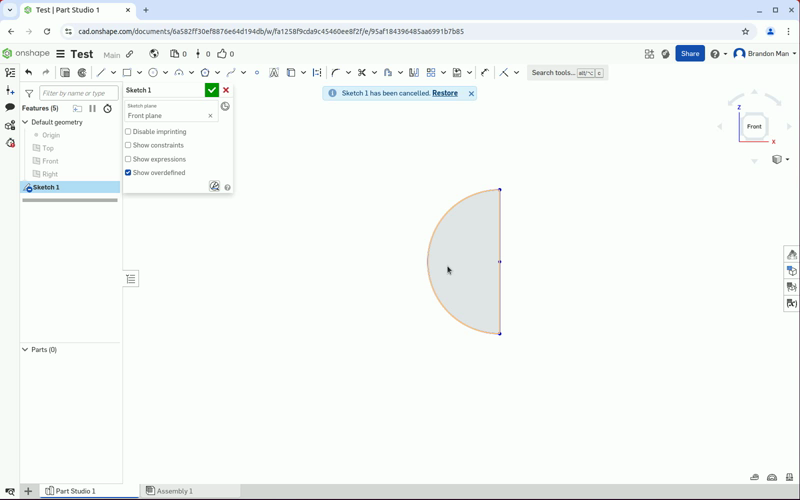
scroll(6)
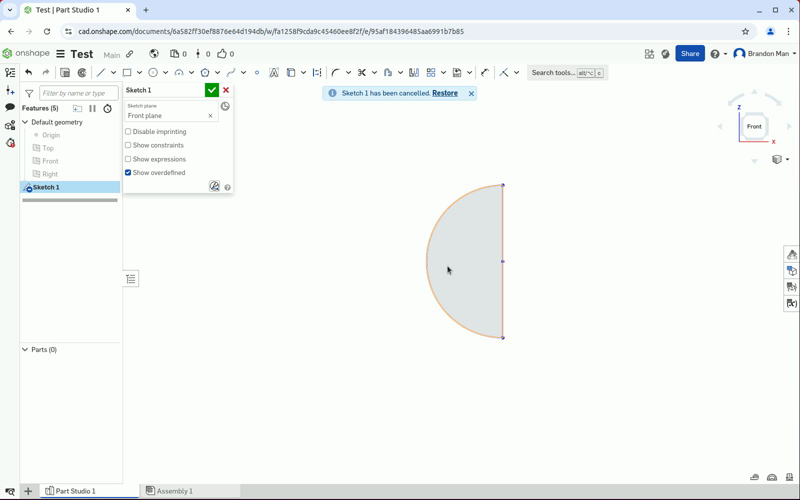
scroll(6)
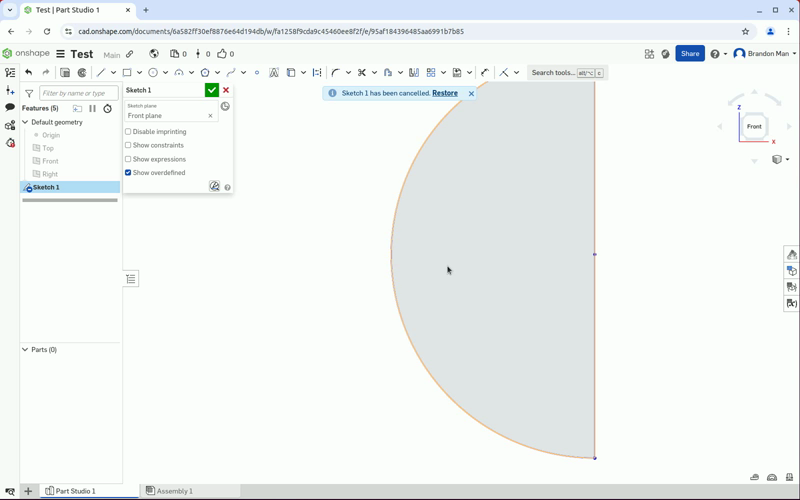
click(447, 265)
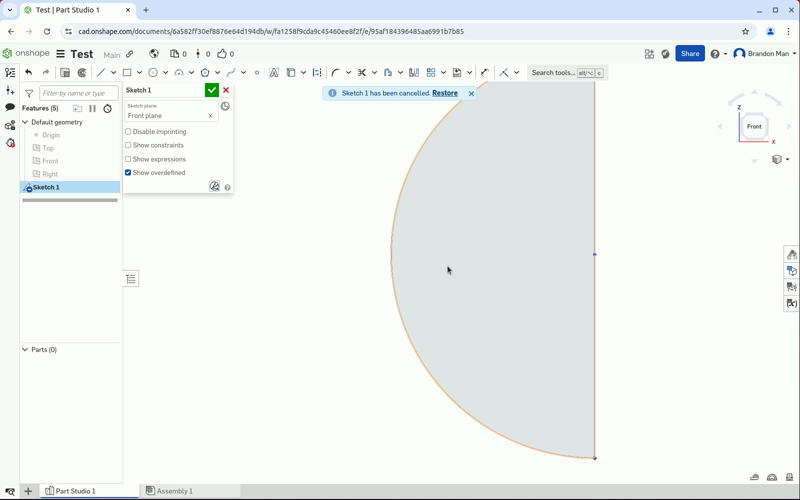
scroll(-6)
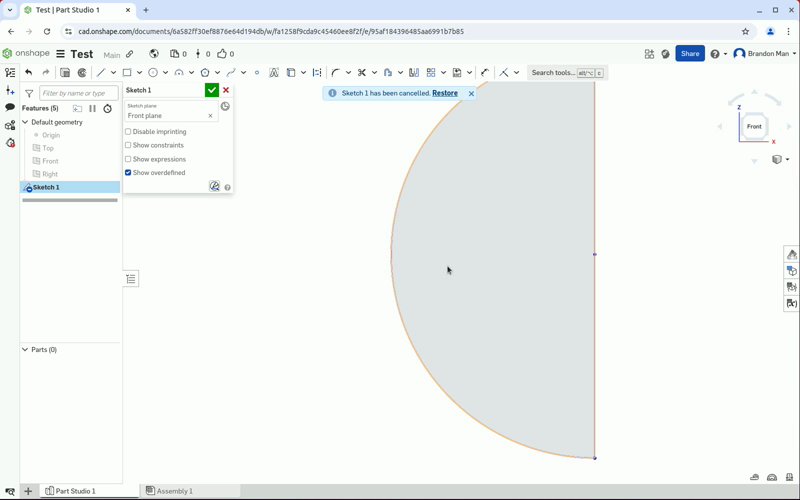
scroll(-6)
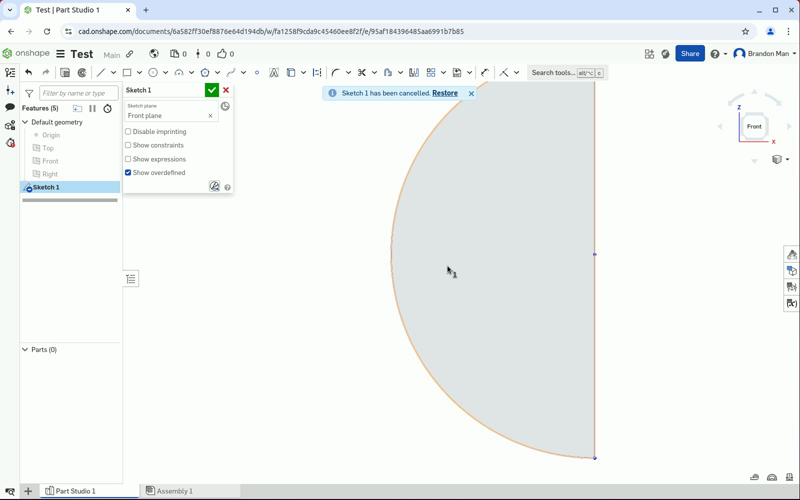
scroll(-6)
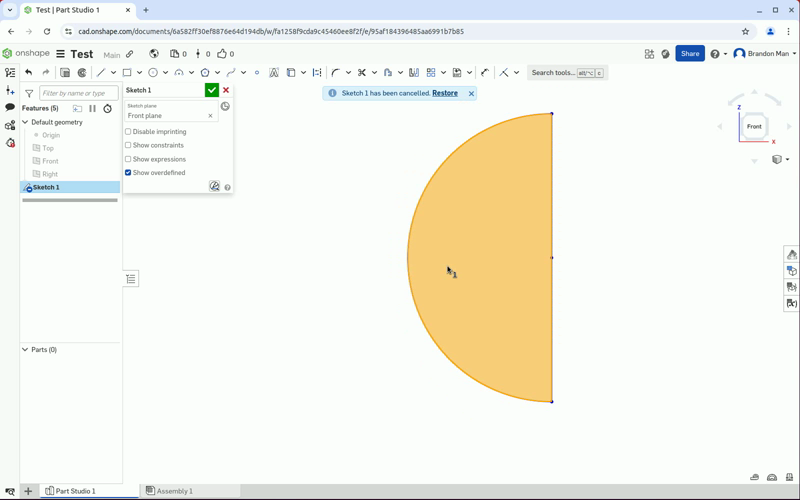
scroll(-6)
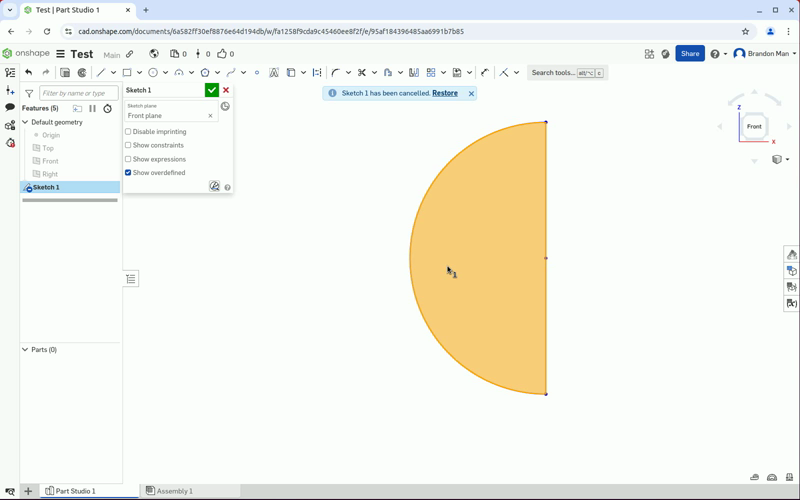
scroll(-6)
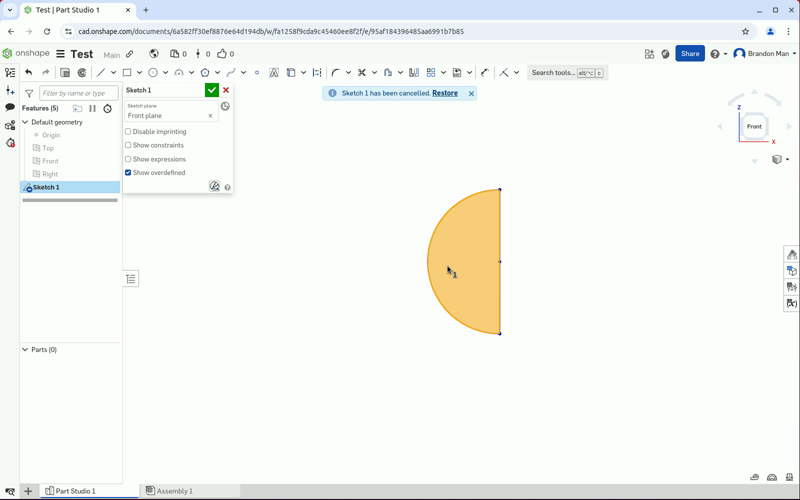
scroll(-6)
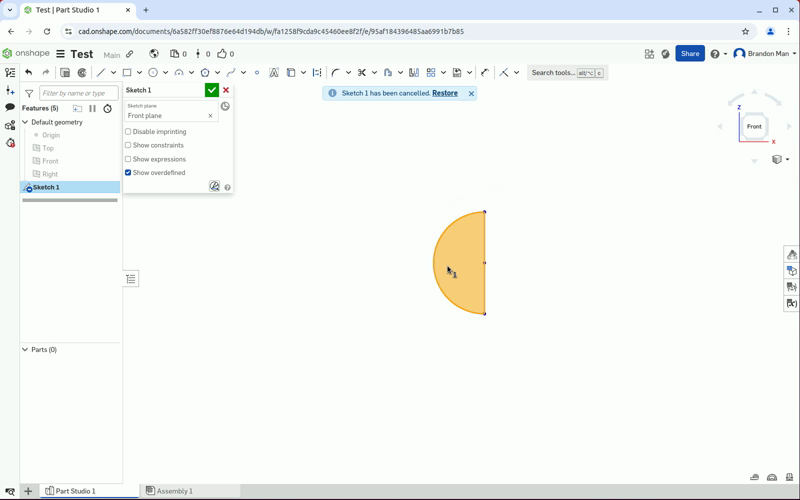
scroll(-6)
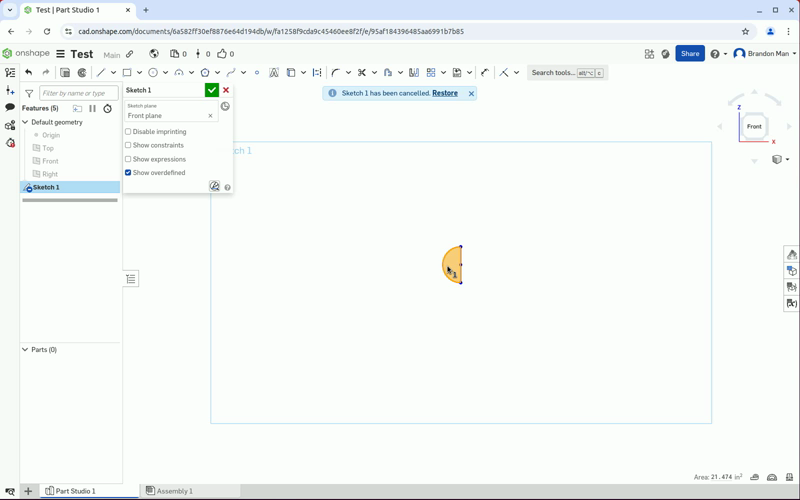
mouse_move(73, 352)
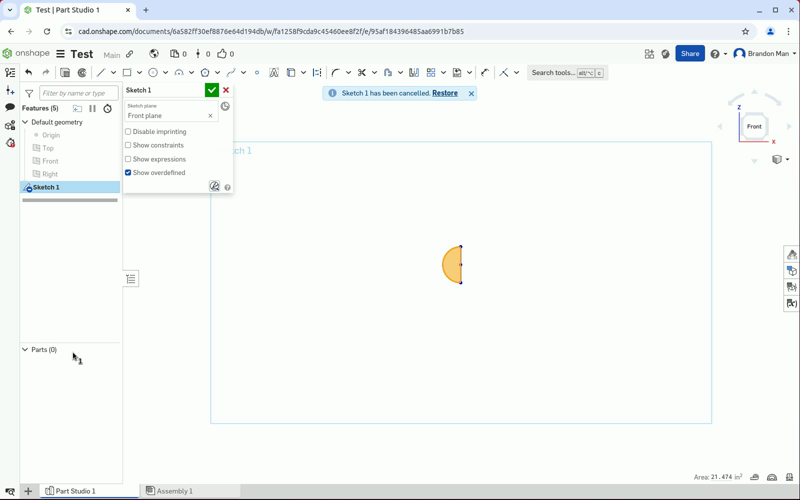
key(shift+y)
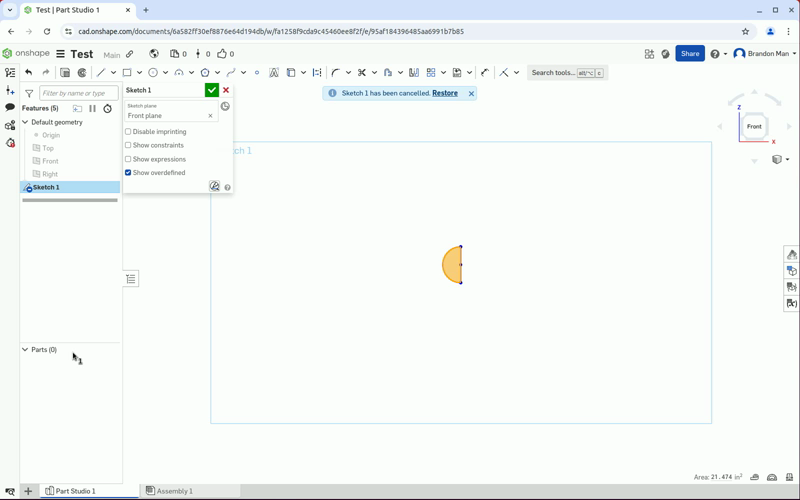
key(shift+e)
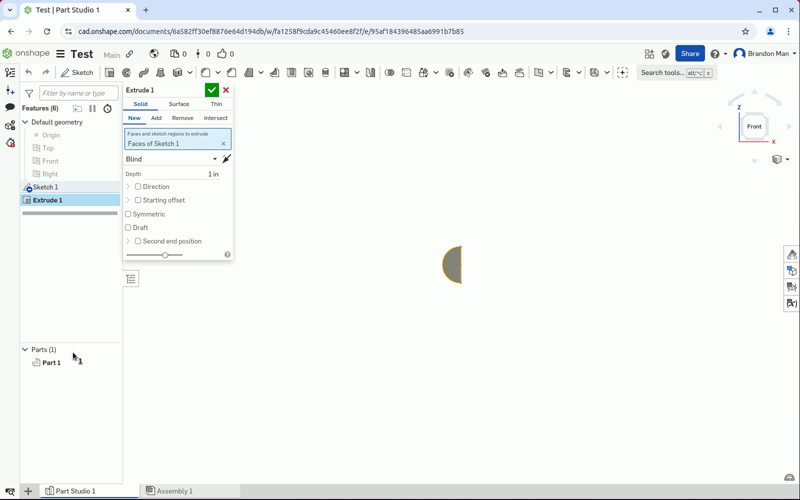
mouse_move(143, 106)
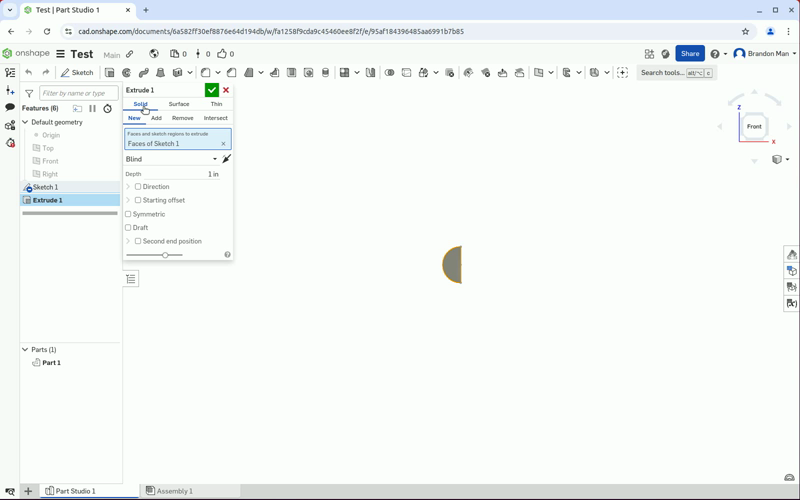
click(143, 106)
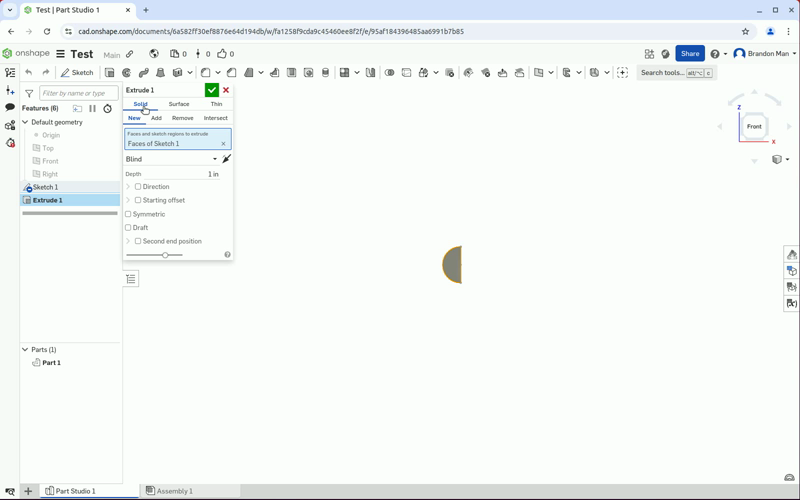
mouse_move(137, 120)
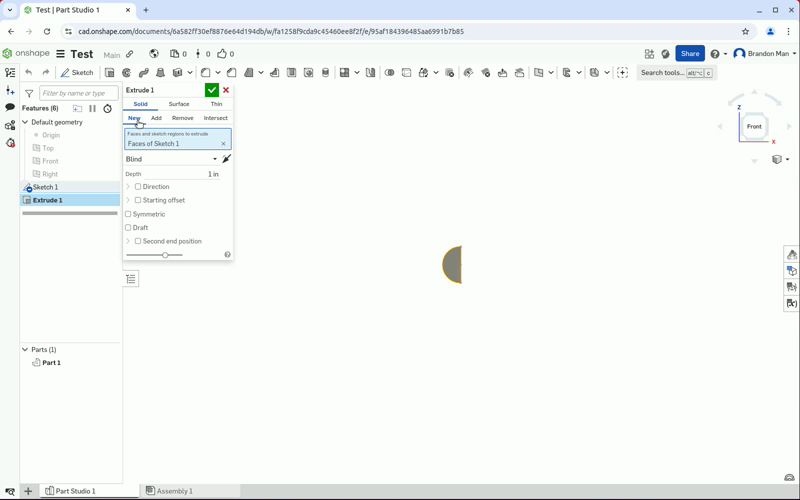
click(137, 120)
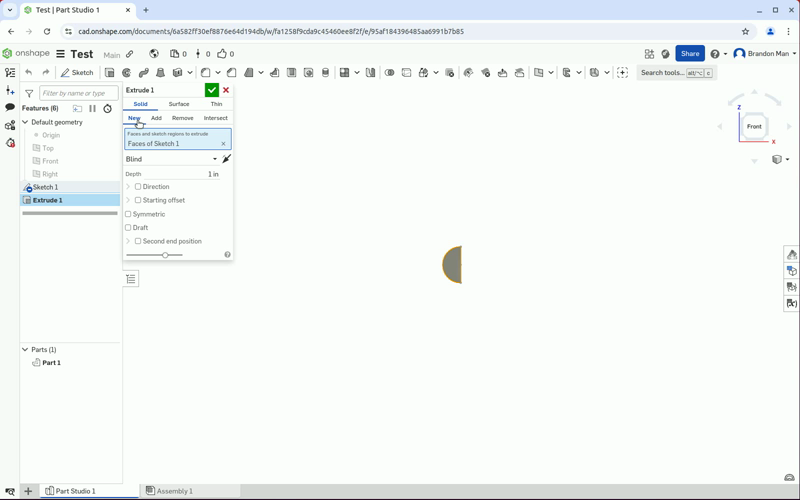
key(tab, 4)
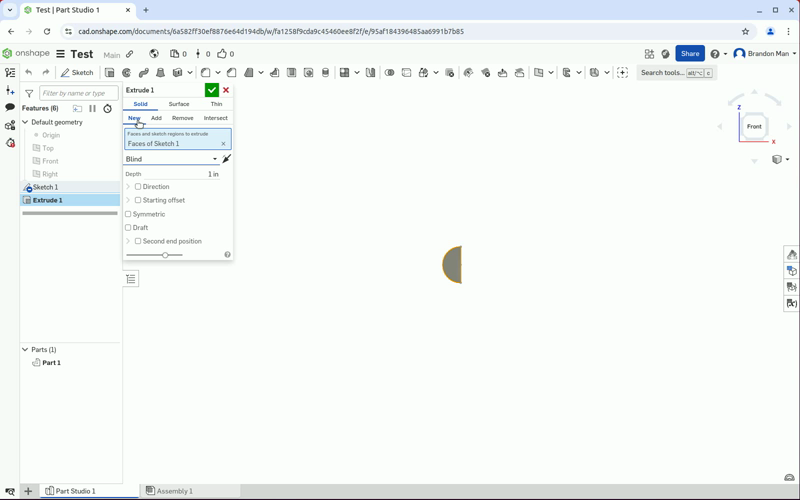
text(6.258)
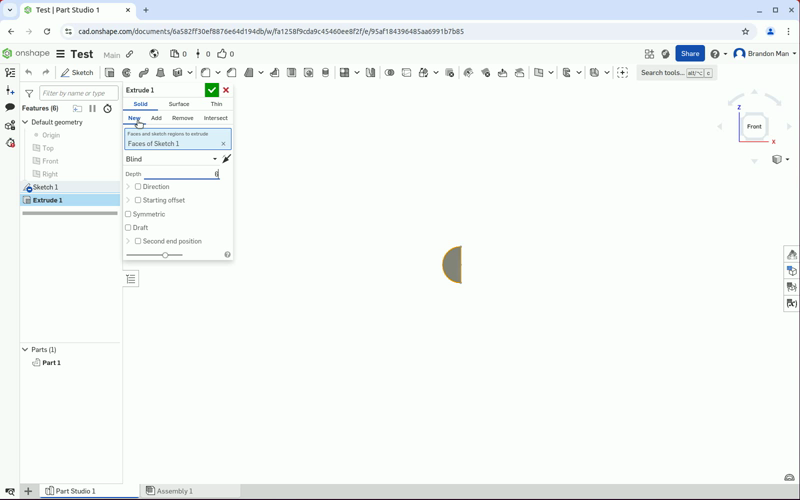
key(enter)
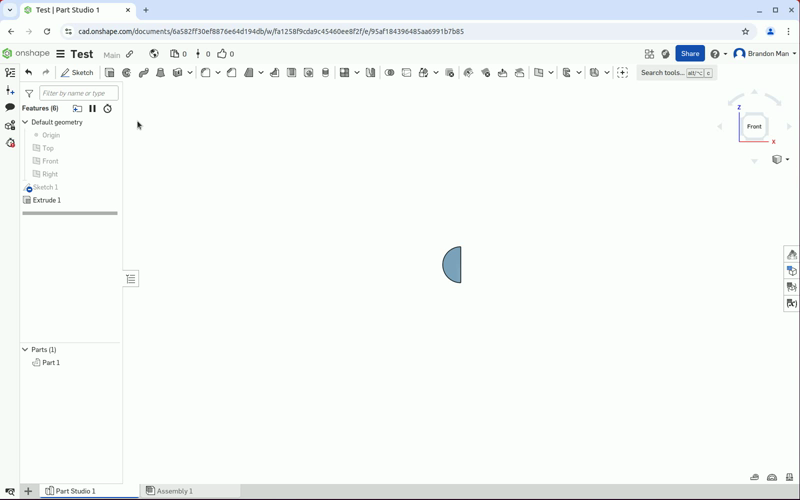
key(shift+h)
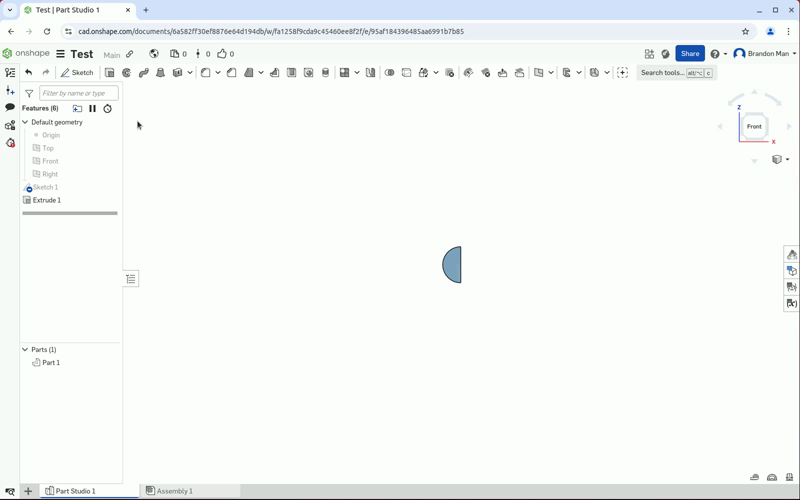
key(shift+h)
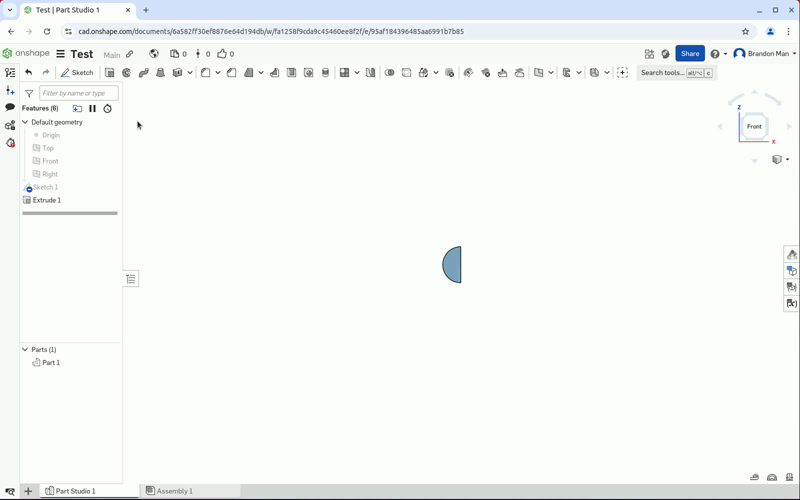
mouse_move(73, 189)
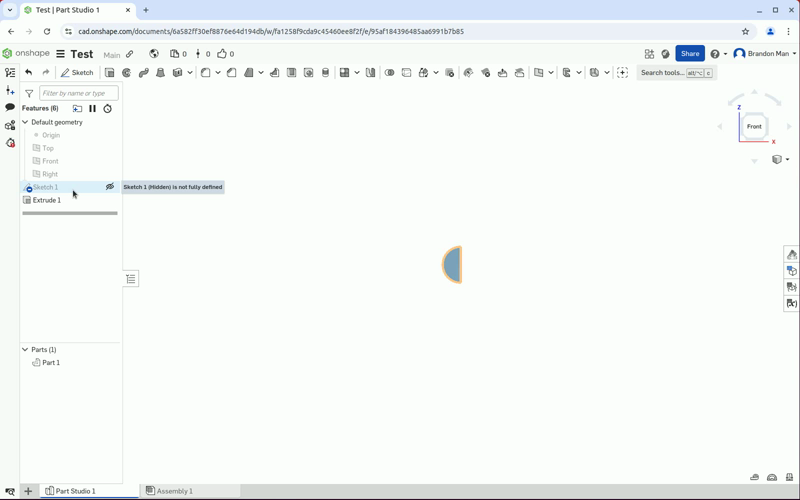
click(73, 189)
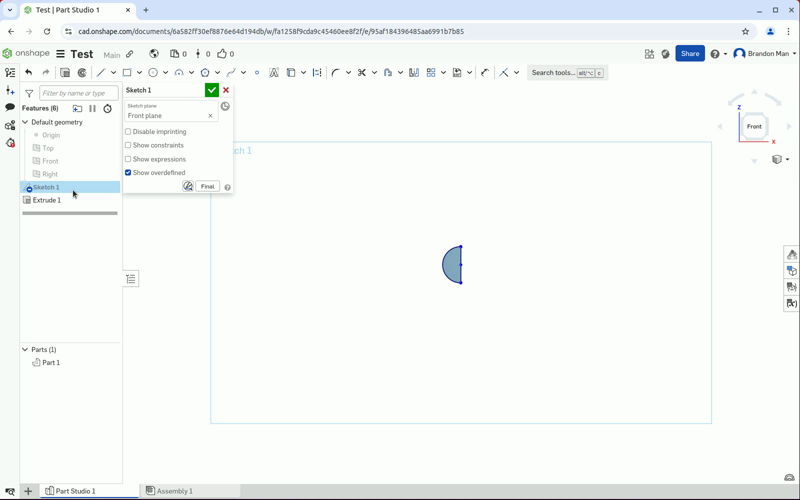
mouse_move(229, 92)
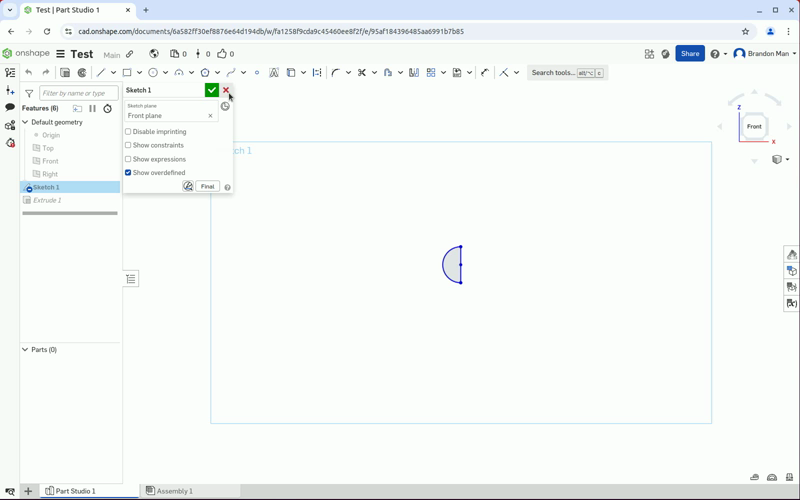
click(229, 92)
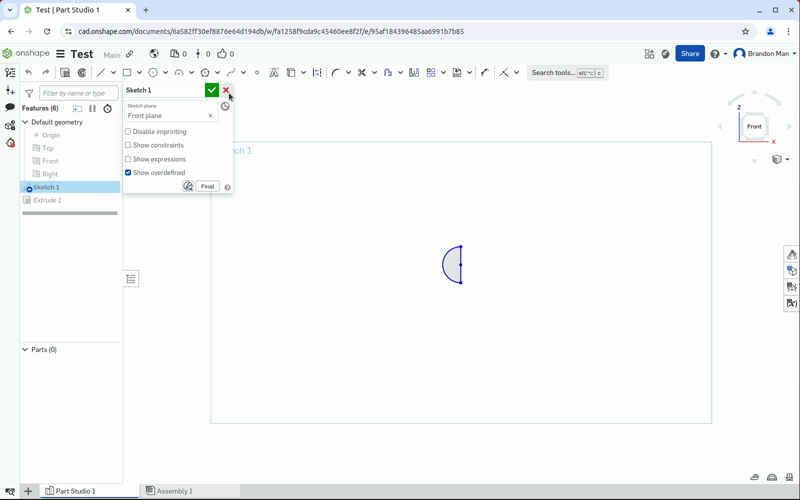
key(shift+s)
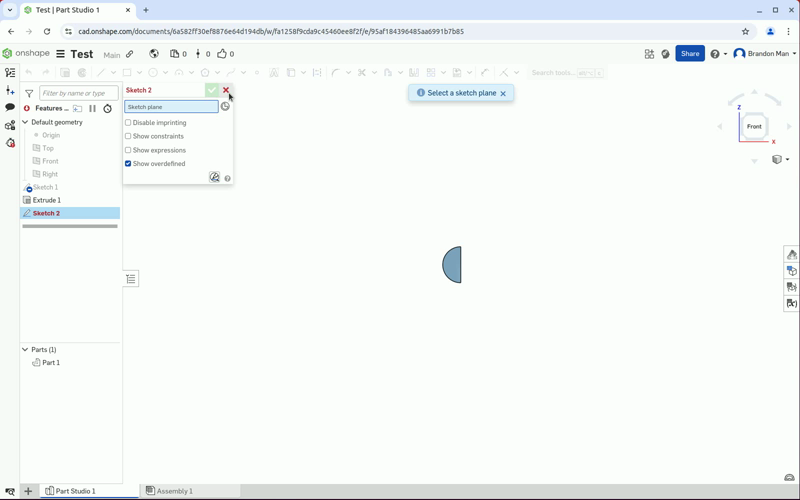
mouse_move(73, 163)
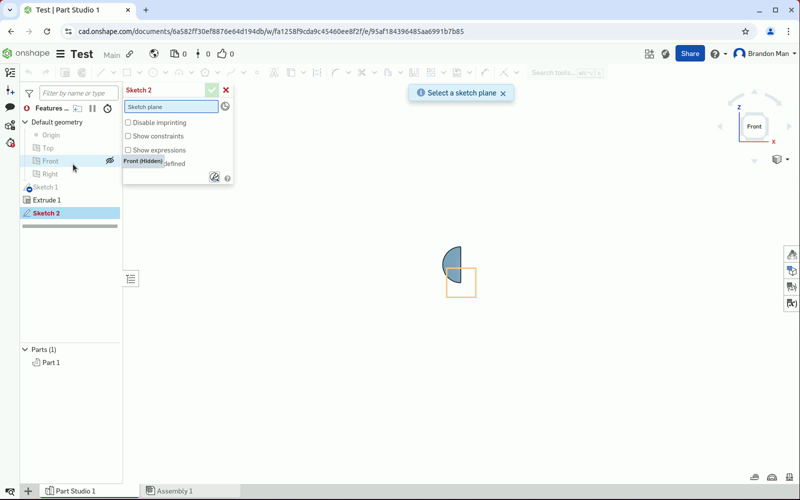
click(73, 163)
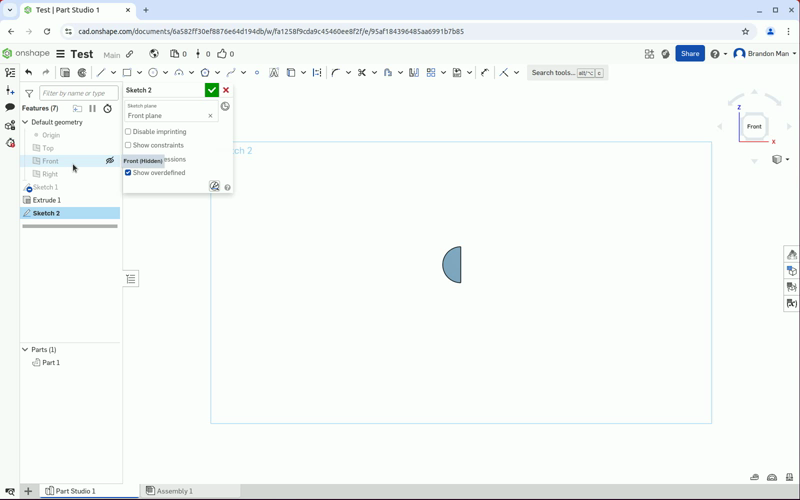
mouse_move(73, 352)
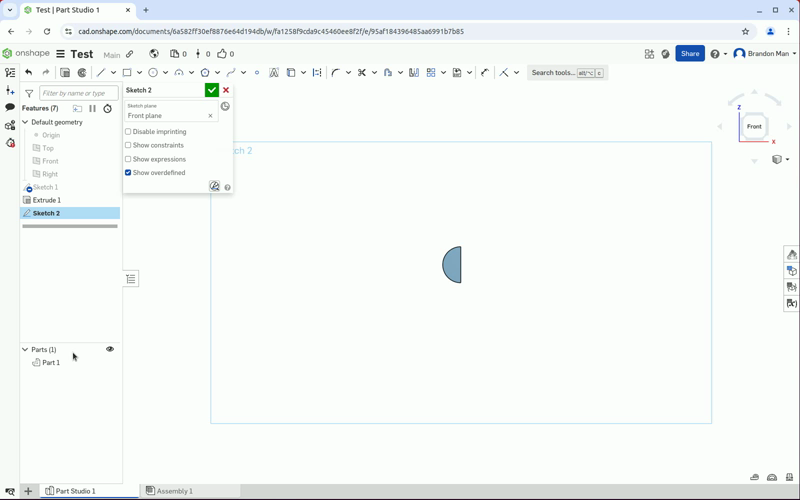
key(y)
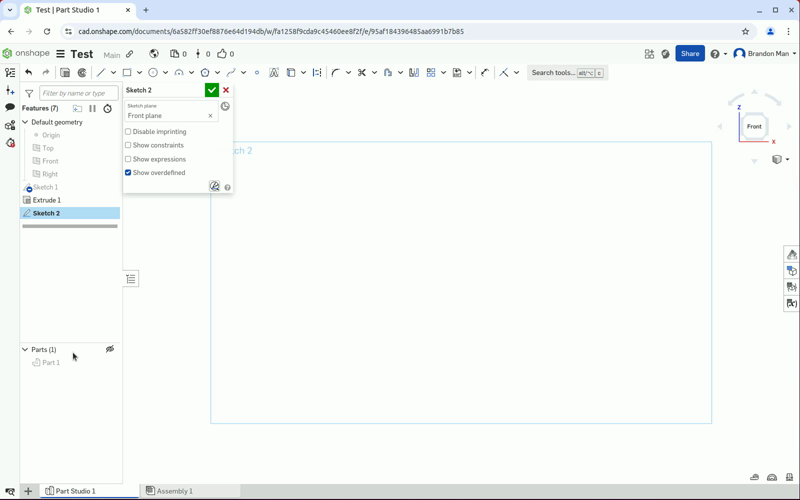
key(a)
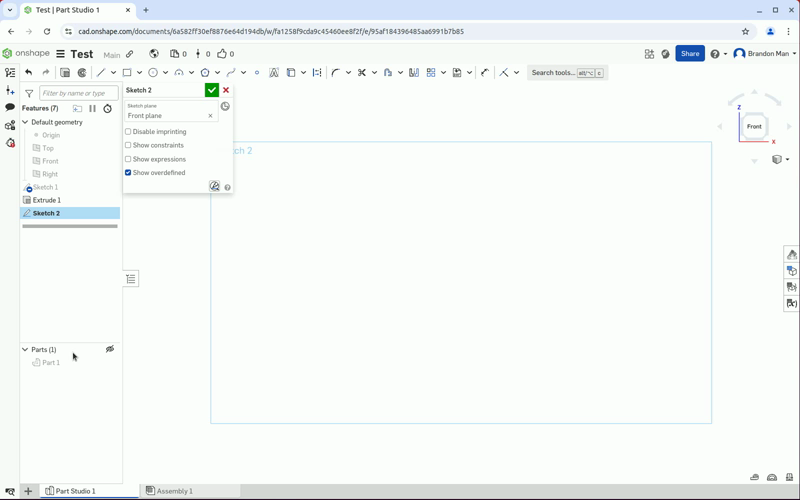
key_down(shift)
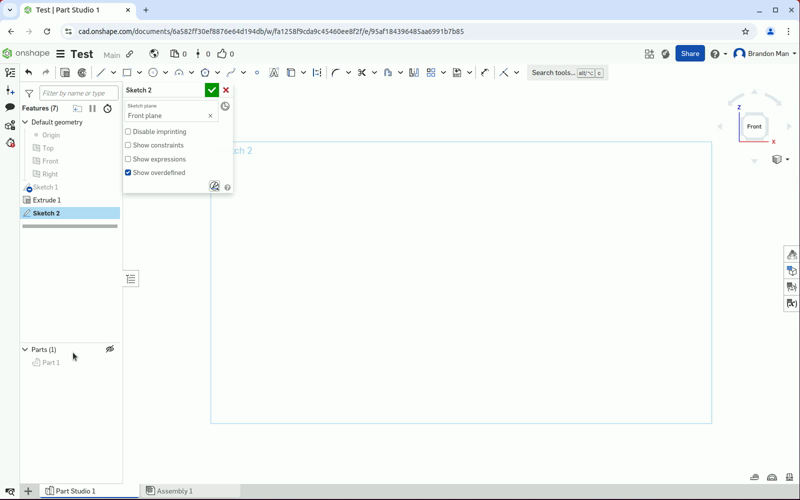
mouse_move(555, 282)
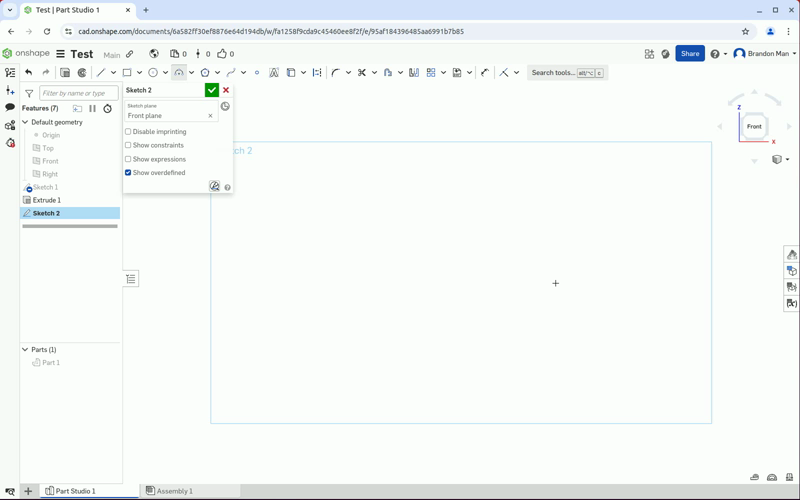
click(555, 282)
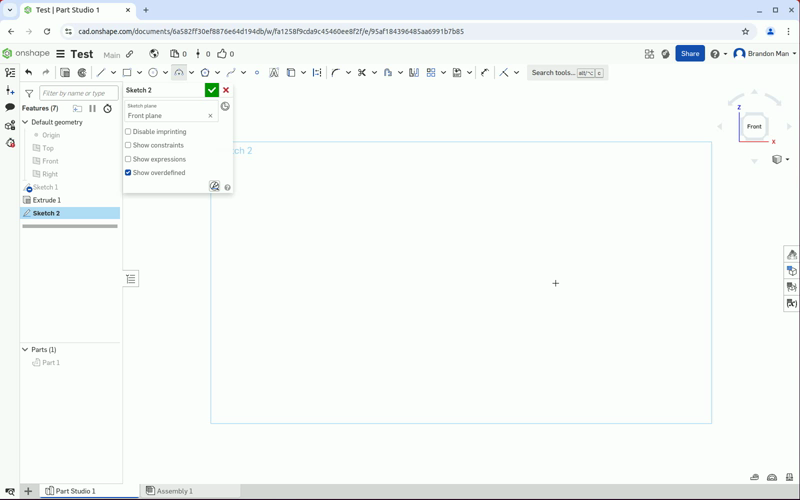
key_up(shift)
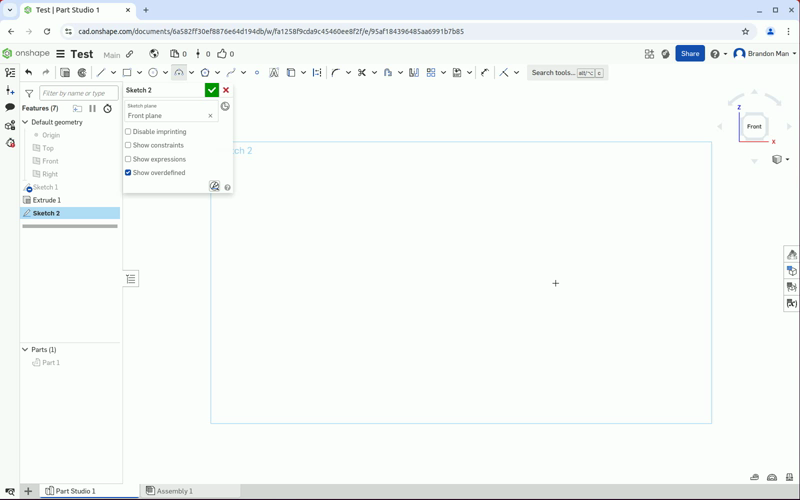
key_down(shift)
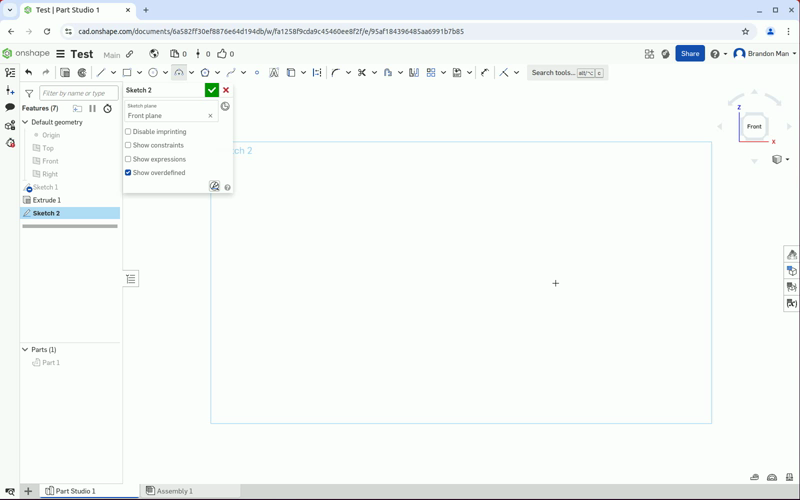
mouse_move(555, 246)
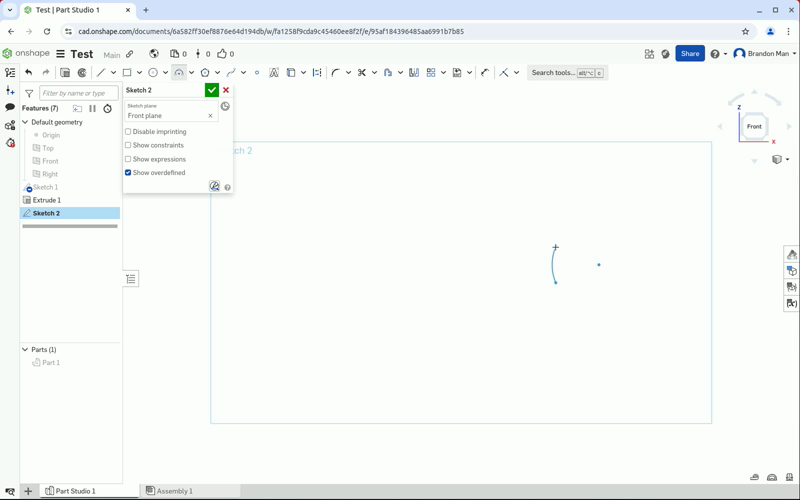
click(555, 246)
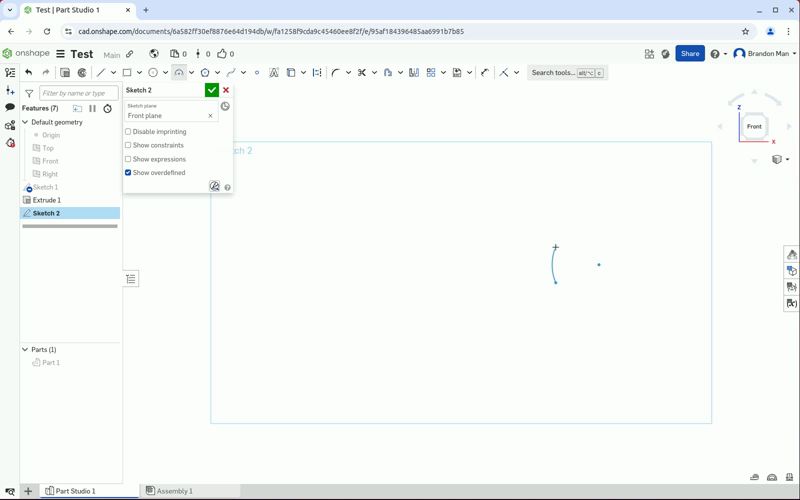
mouse_move(573, 264)
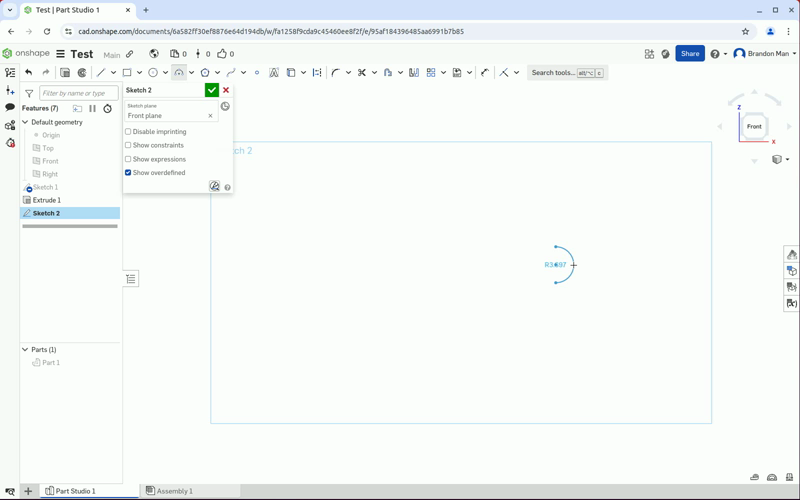
click(573, 264)
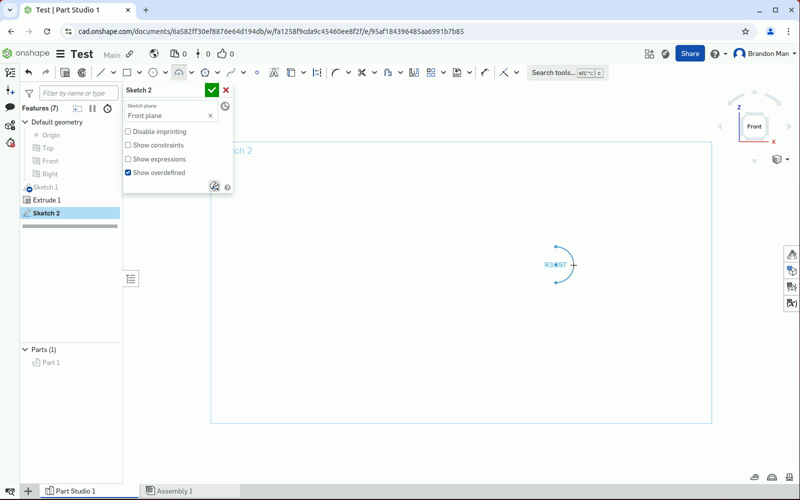
key_up(shift)
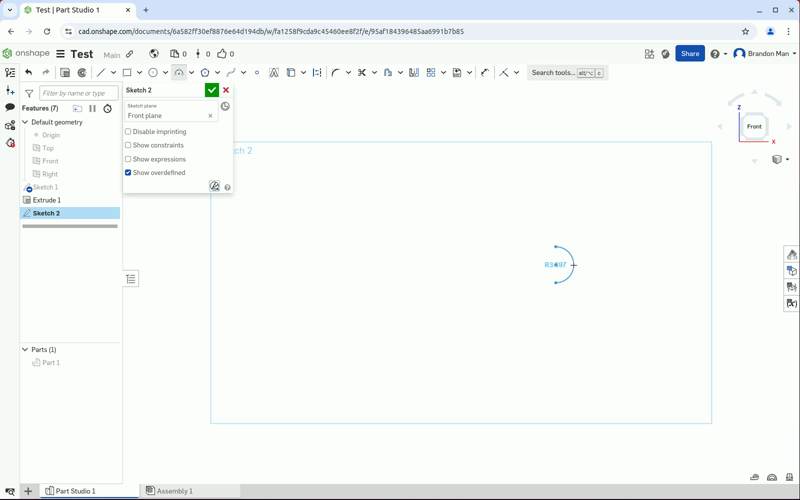
key(esc)
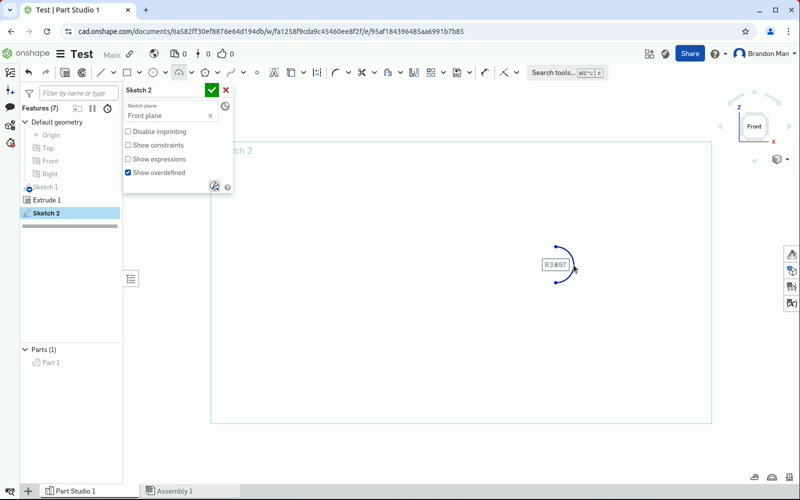
key(l)
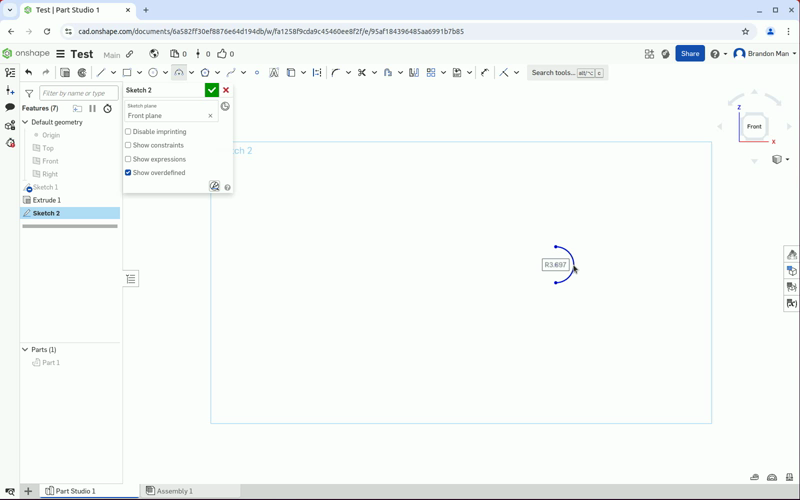
mouse_move(555, 246)
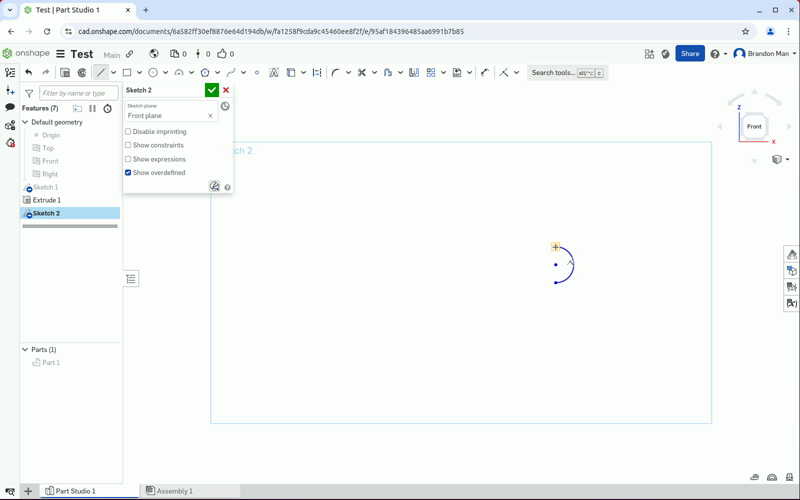
click(555, 246)
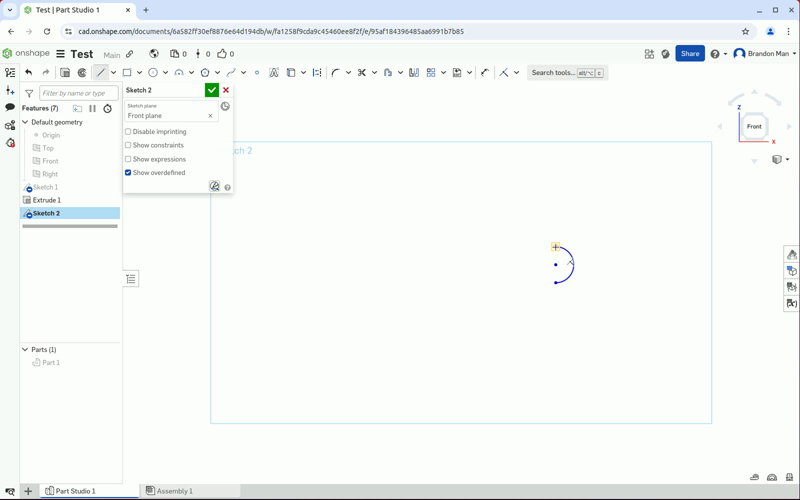
mouse_move(585, 246)
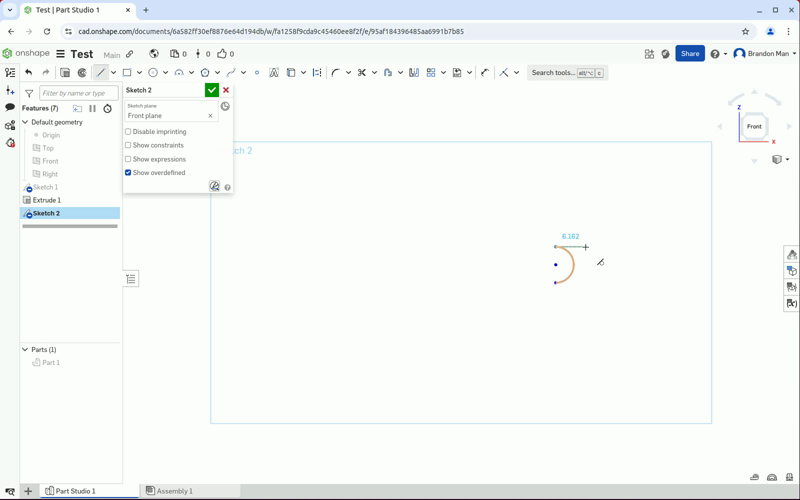
key_down(shift)
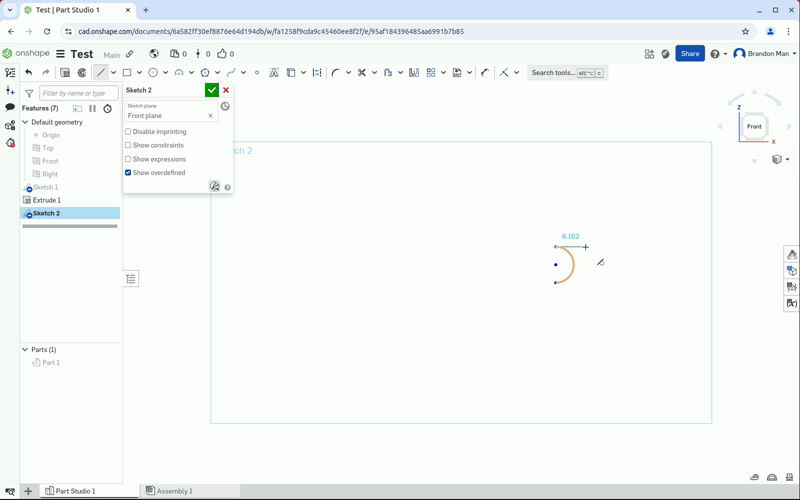
mouse_move(555, 282)
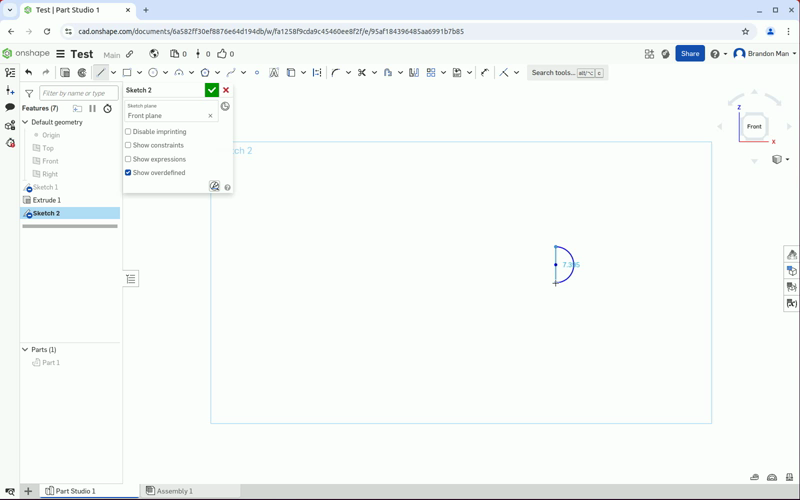
key_up(shift)
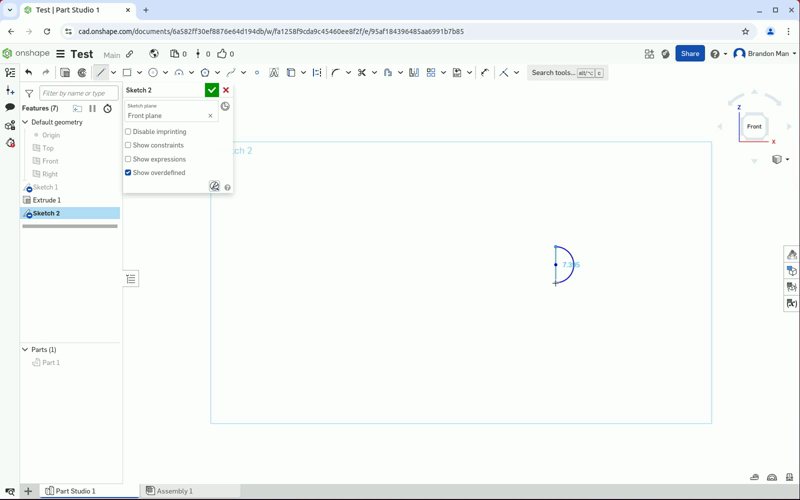
click(555, 282)
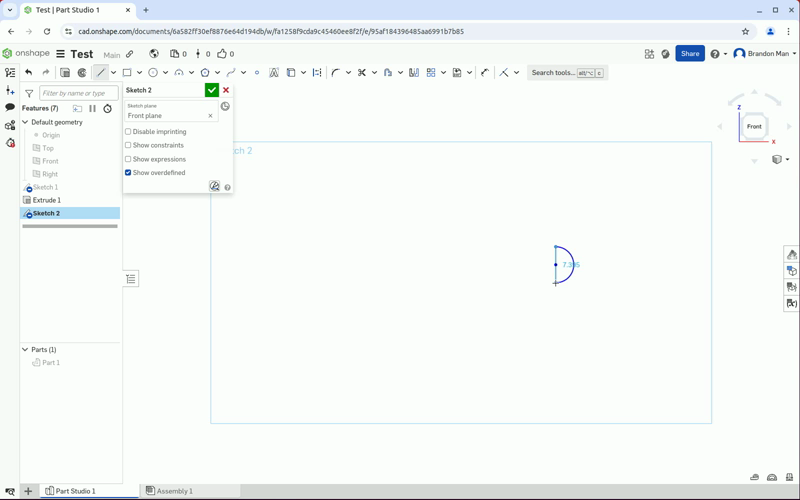
key(esc)
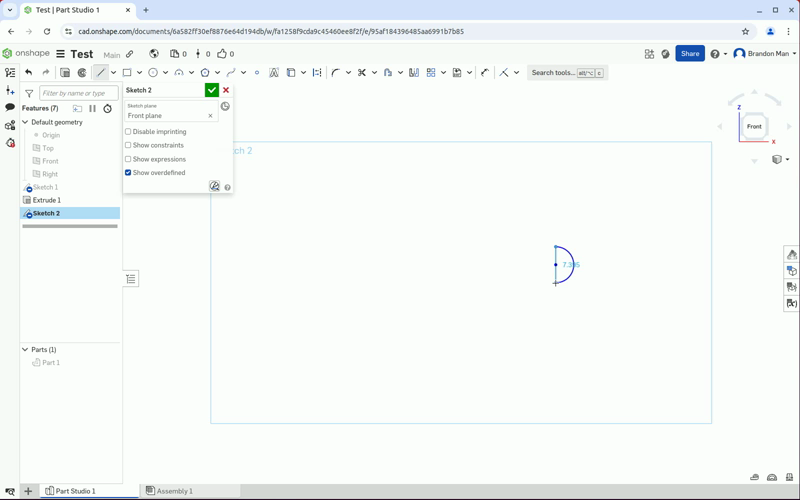
mouse_move(566, 269)
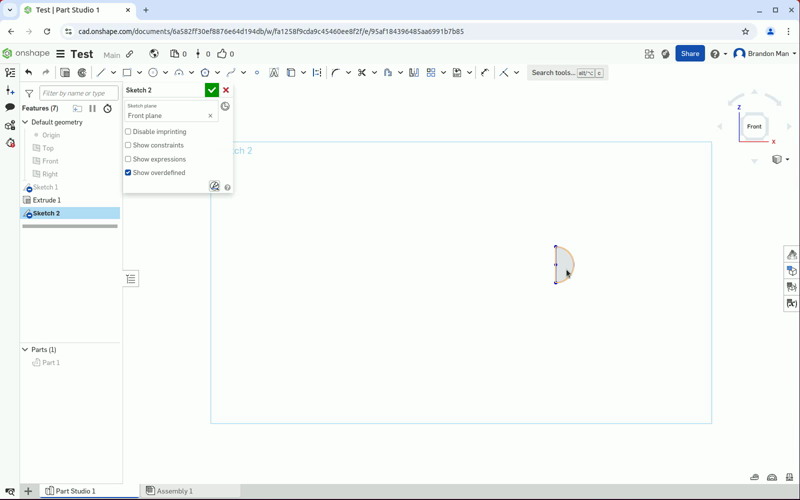
scroll(6)
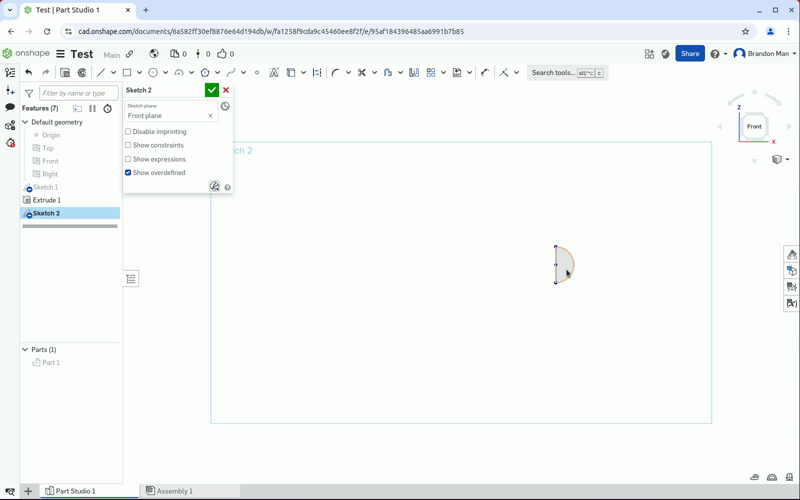
scroll(6)
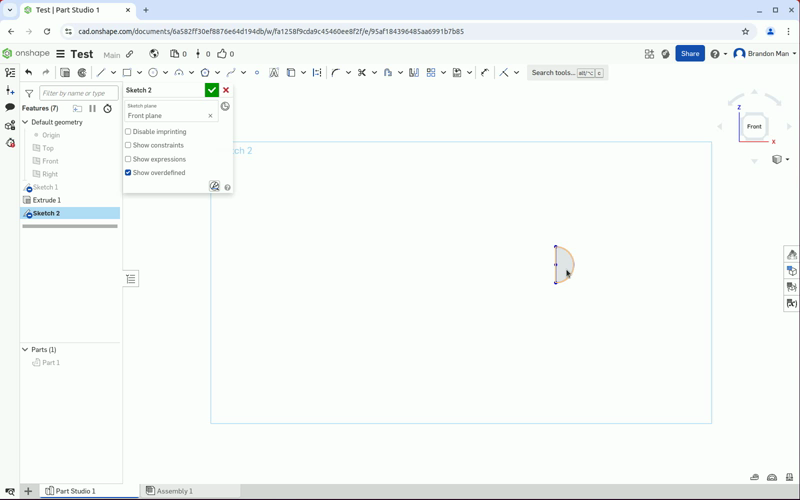
scroll(6)
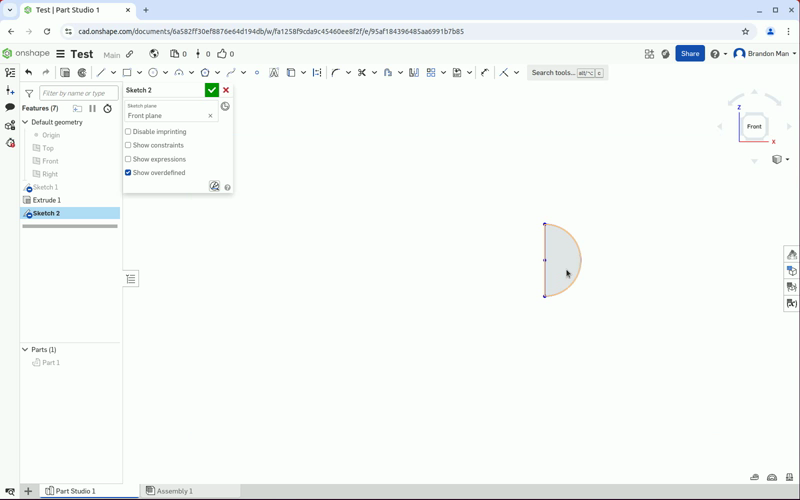
scroll(6)
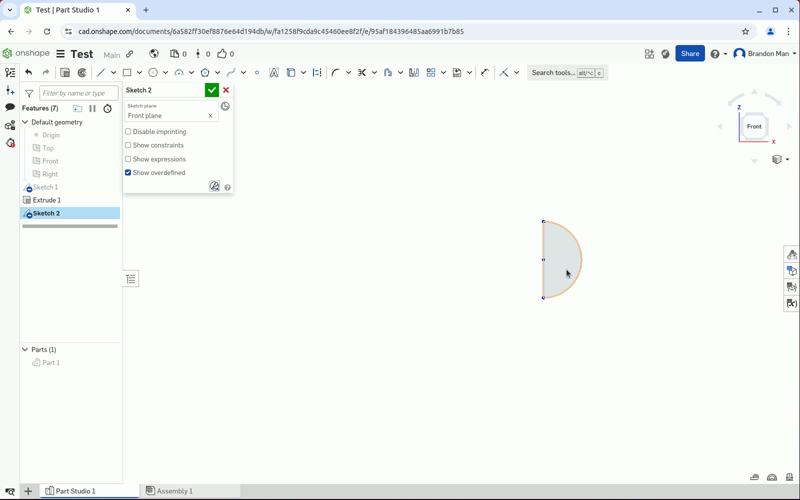
scroll(6)
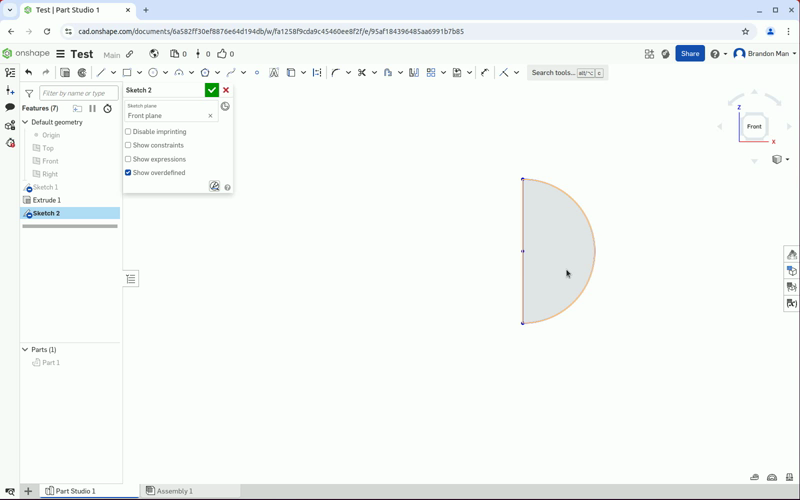
scroll(6)
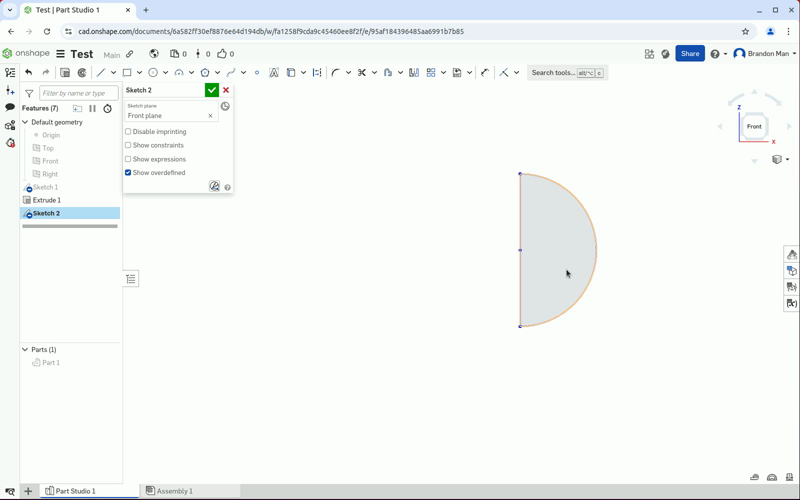
scroll(6)
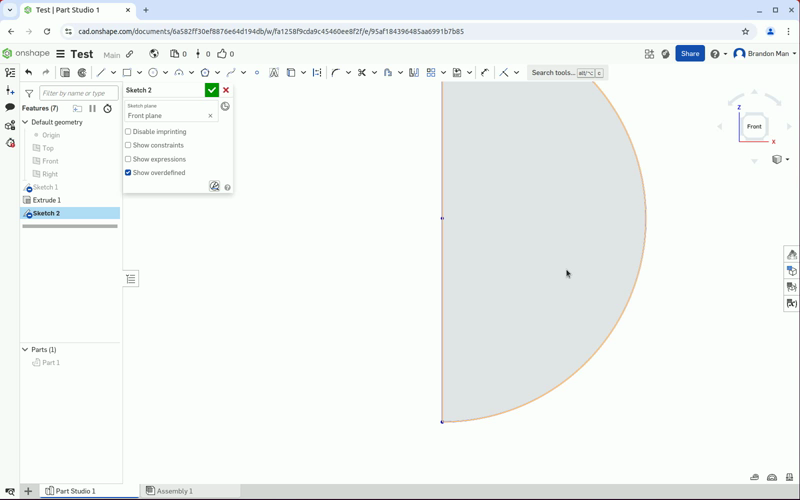
click(566, 269)
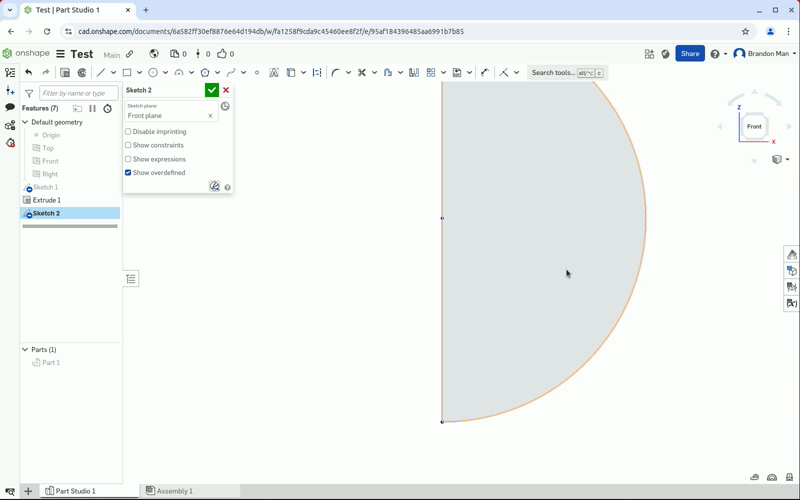
scroll(-6)
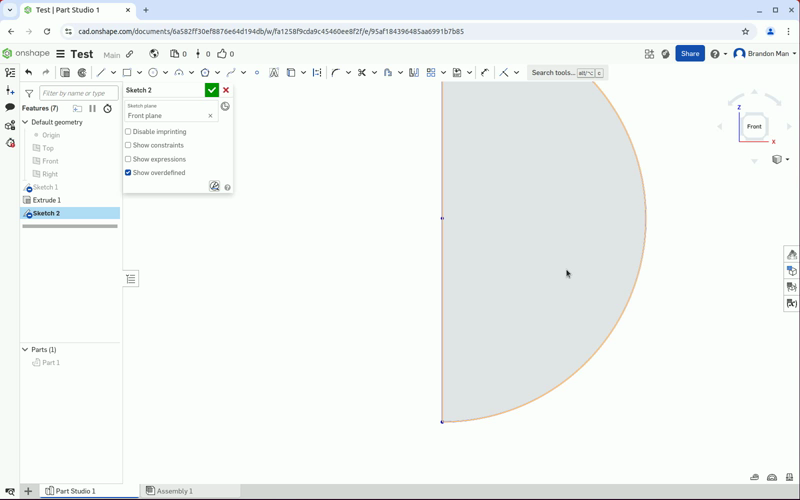
scroll(-6)
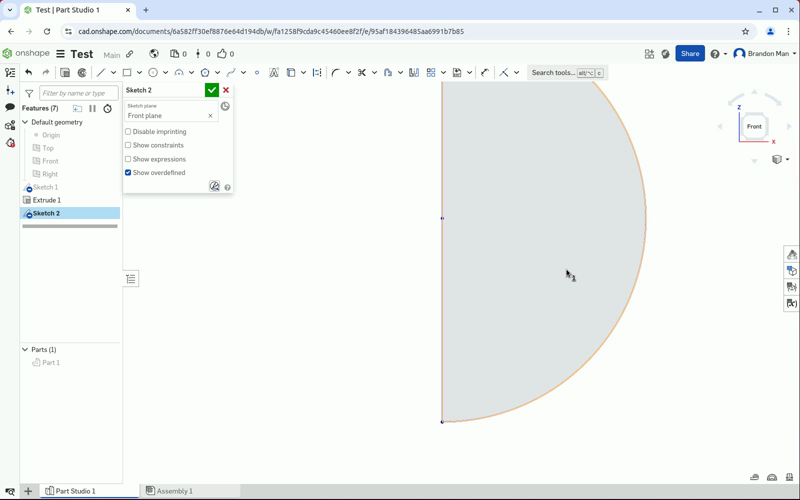
scroll(-6)
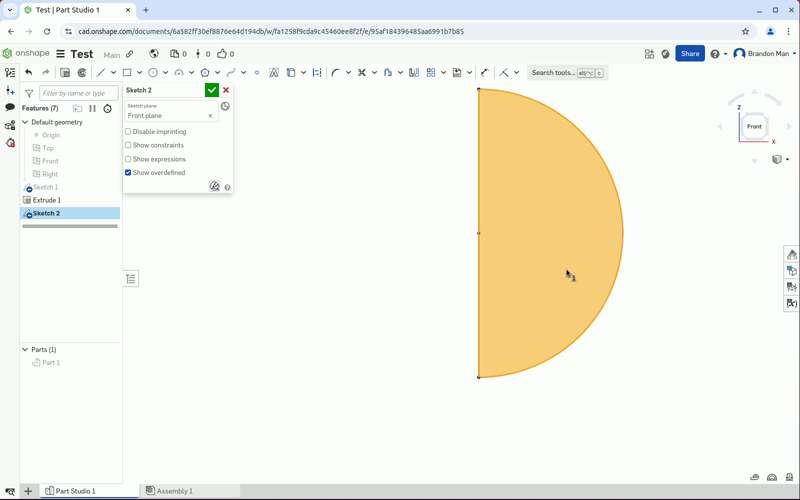
scroll(-6)
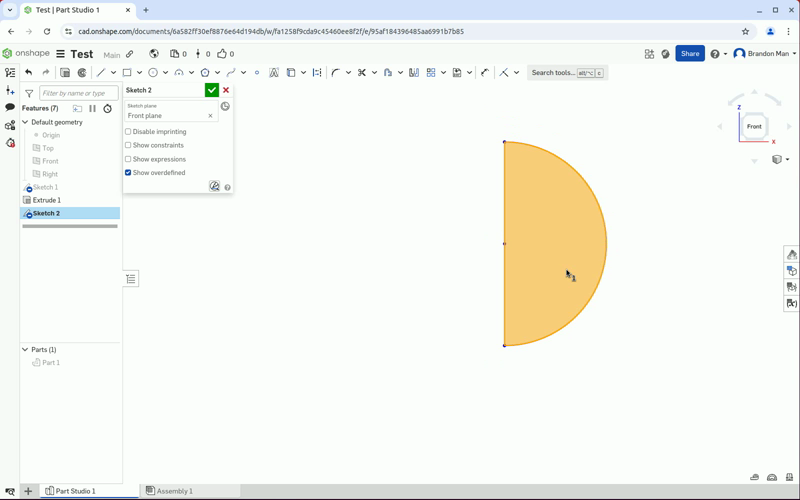
scroll(-6)
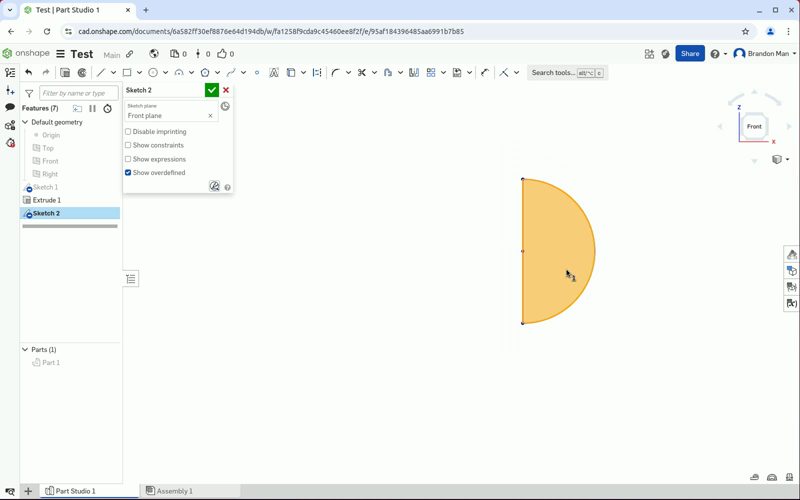
scroll(-6)
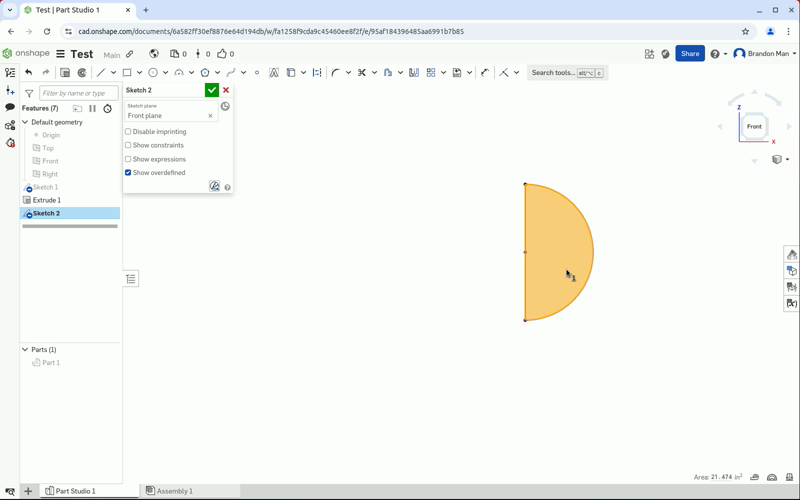
scroll(-6)
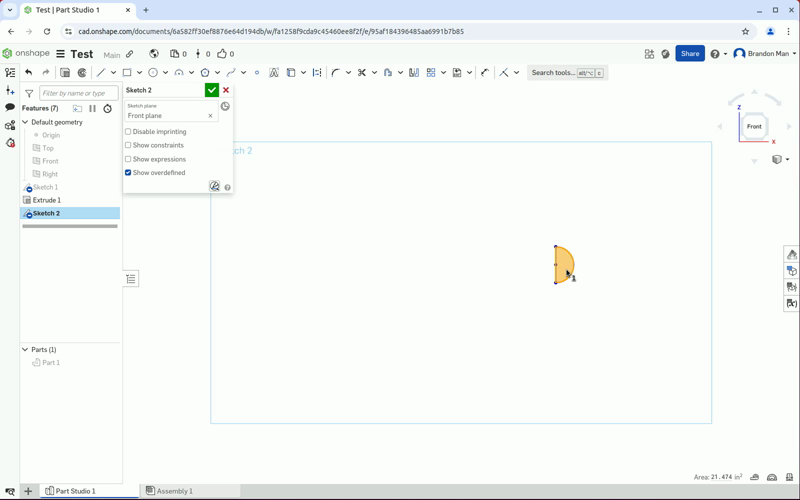
mouse_move(73, 352)
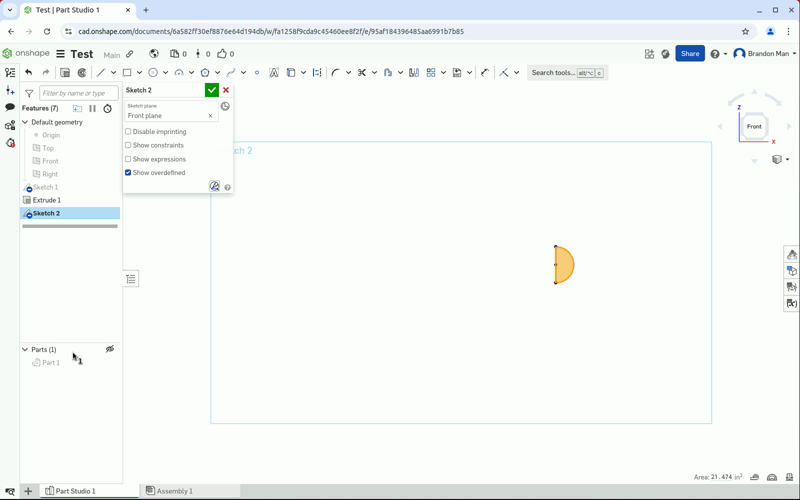
key(shift+y)
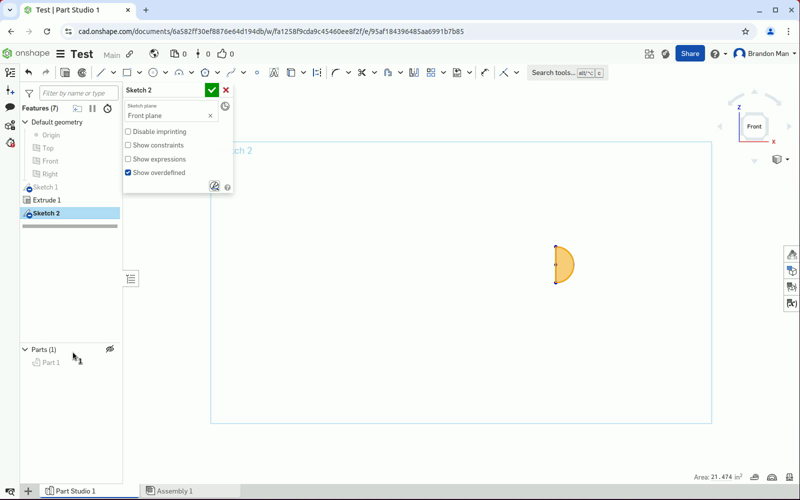
key(shift+e)
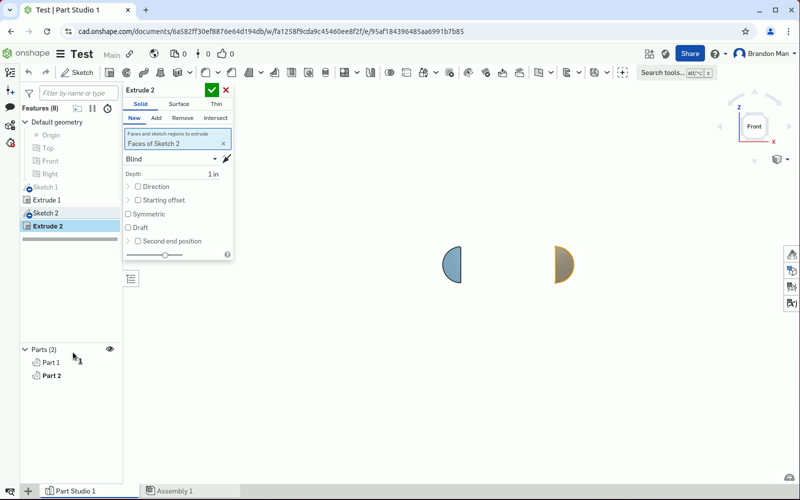
mouse_move(143, 106)
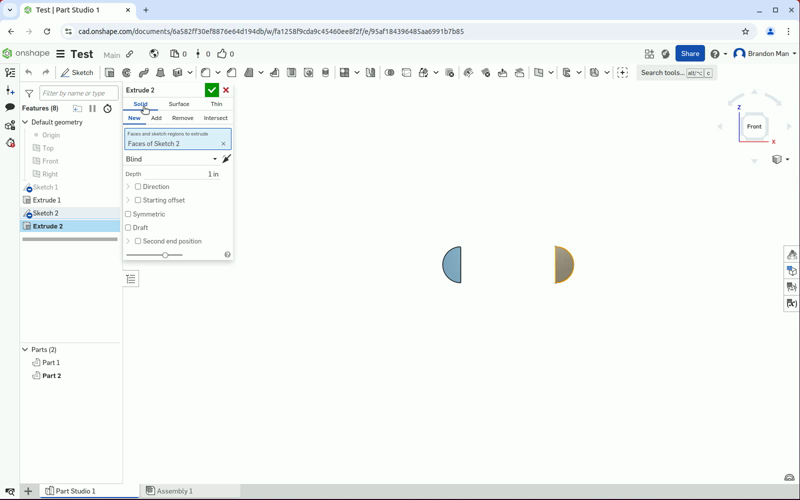
click(143, 106)
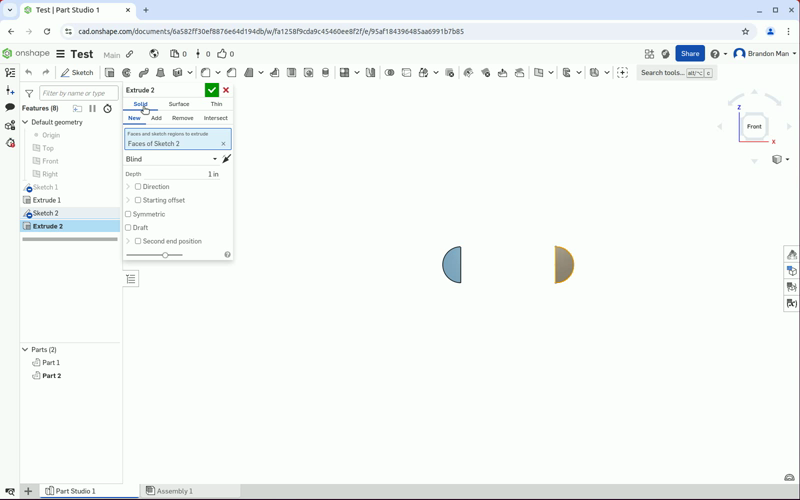
mouse_move(137, 120)
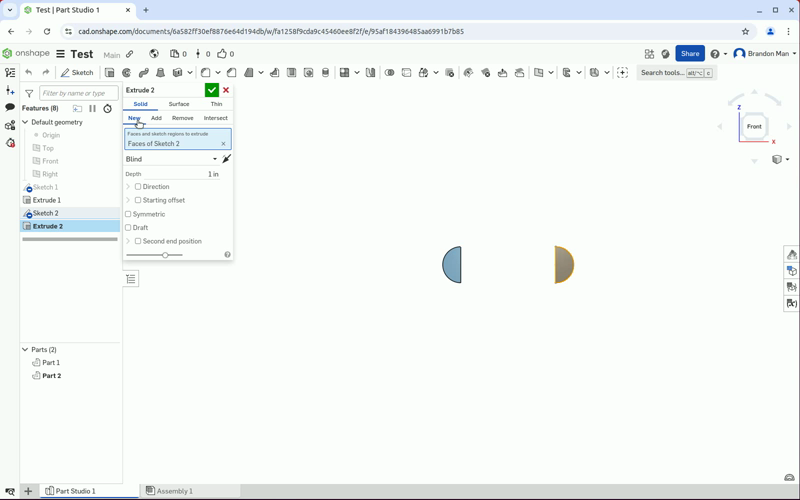
click(137, 120)
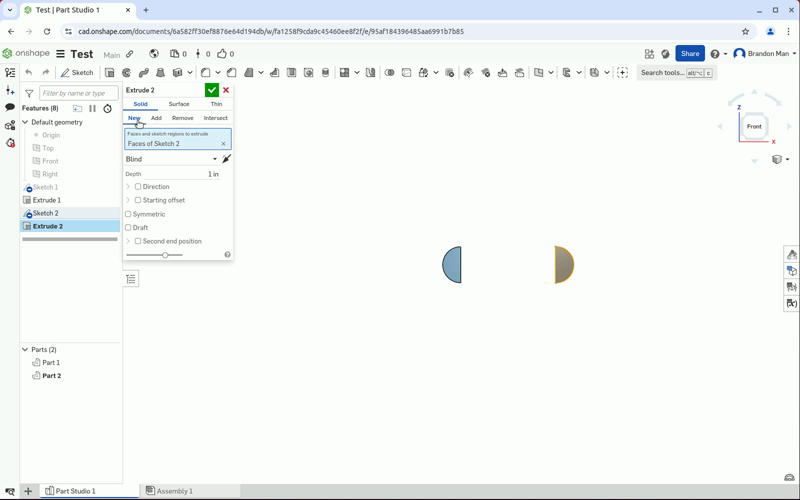
key(tab, 4)
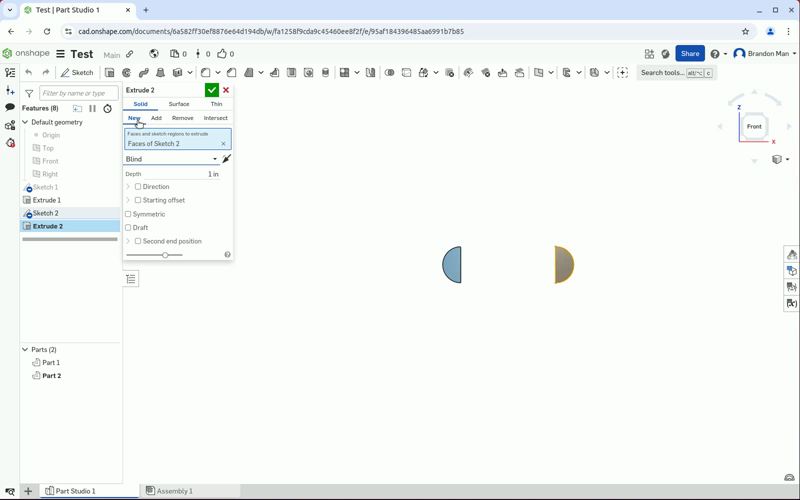
text(6.258)
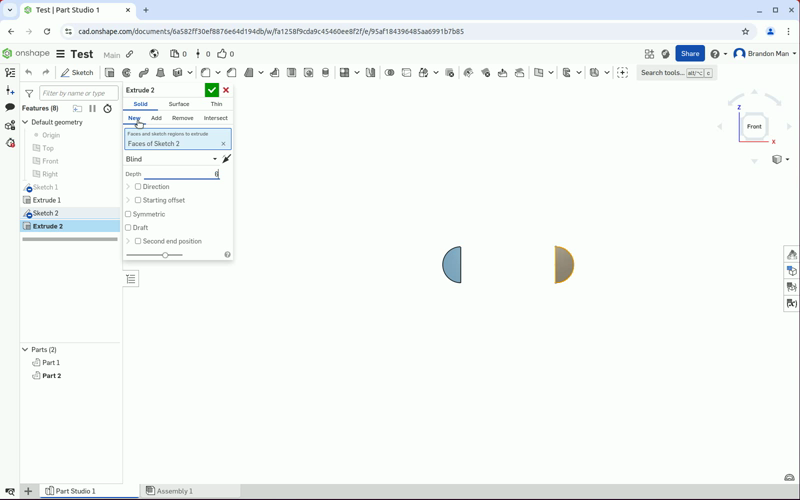
key(enter)
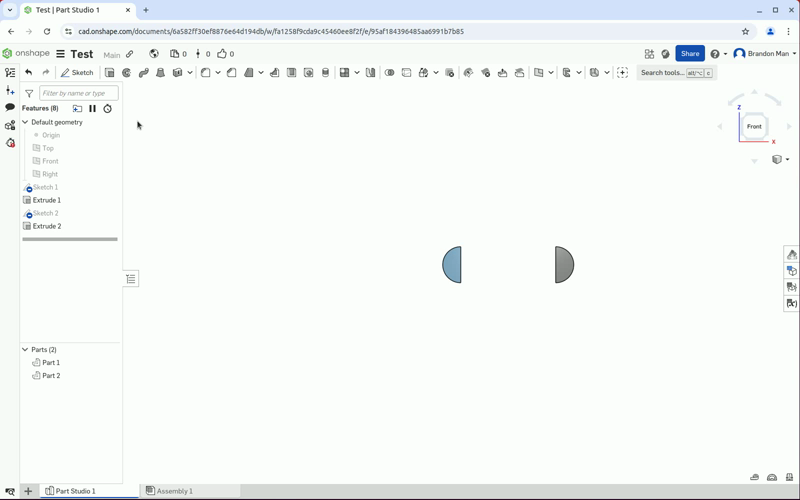
key(shift+h)
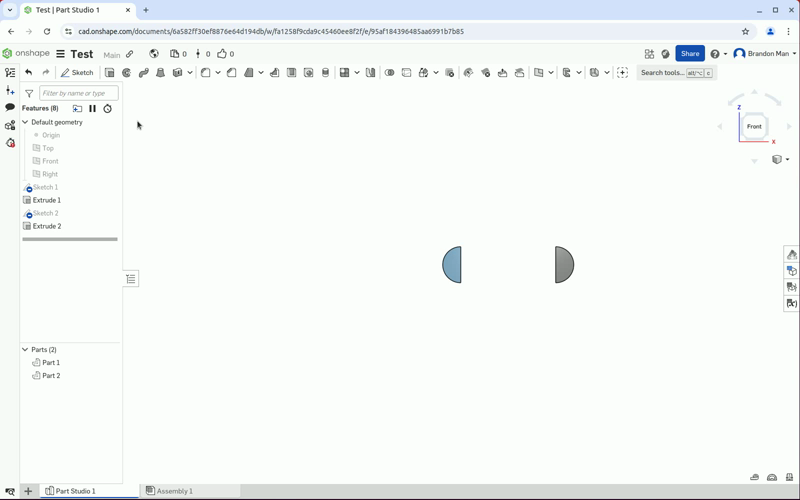
key(shift+h)
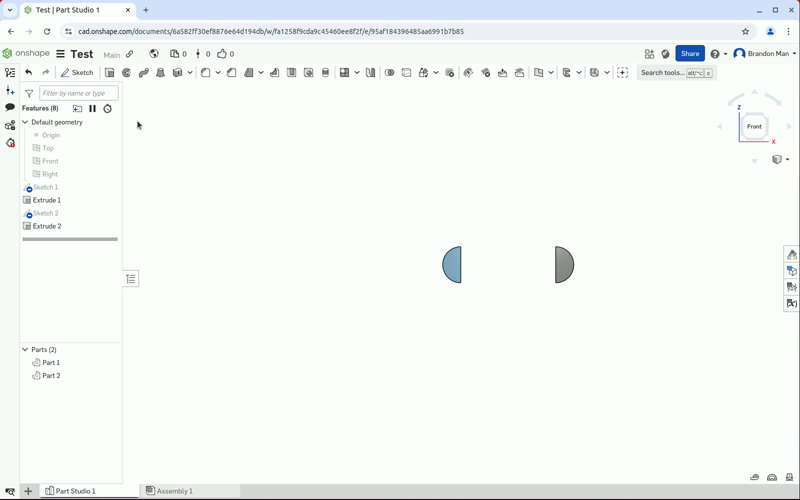
mouse_move(73, 189)
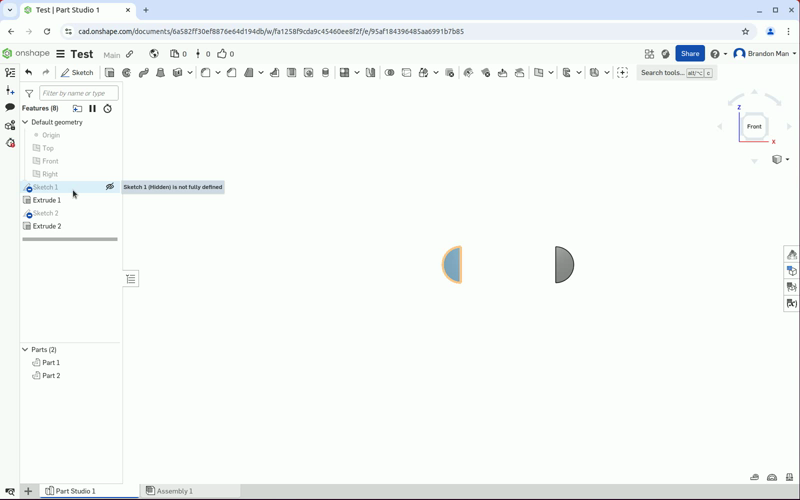
click(73, 189)
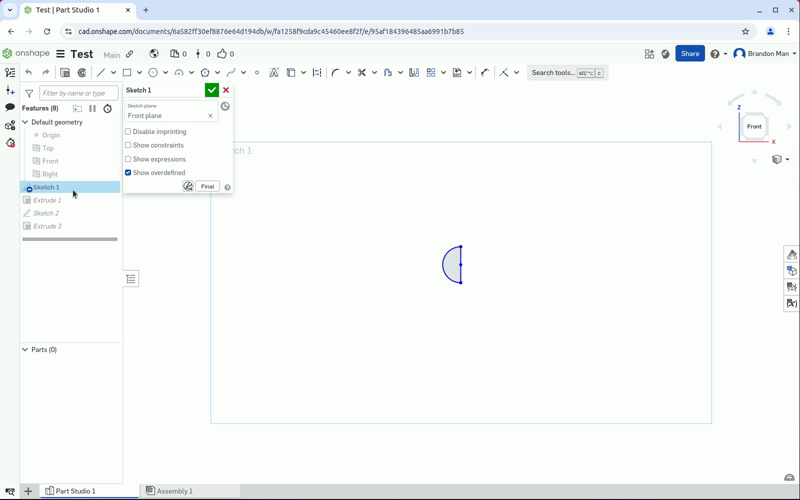
mouse_move(229, 92)
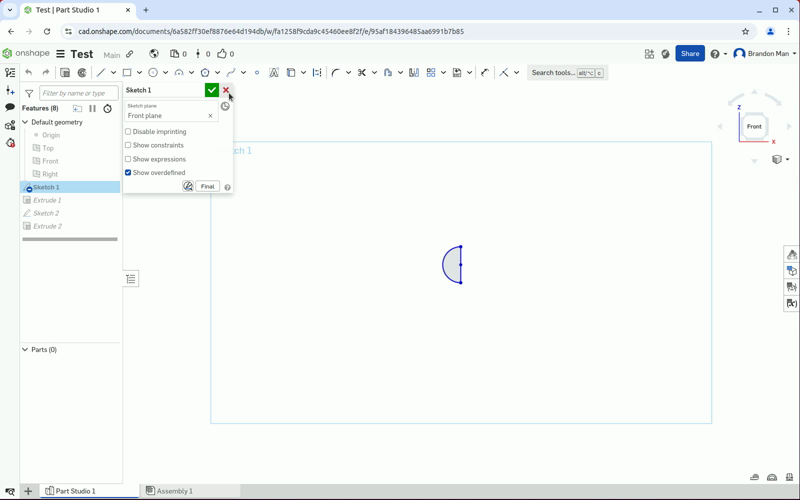
click(229, 92)
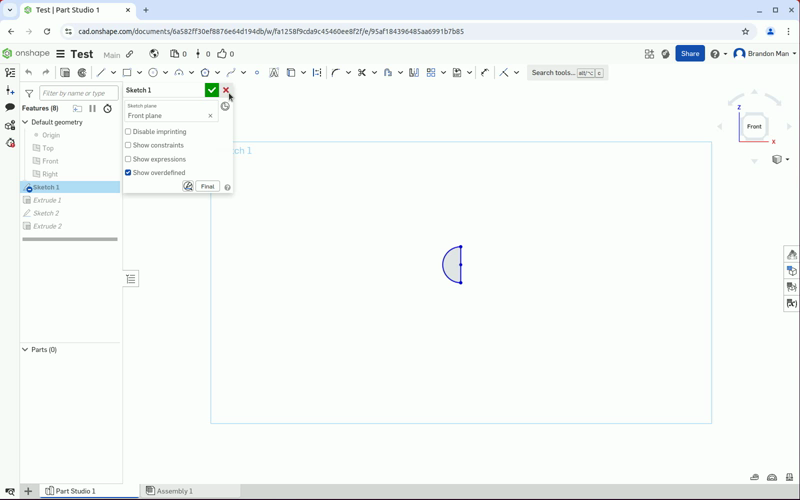
key(shift+s)
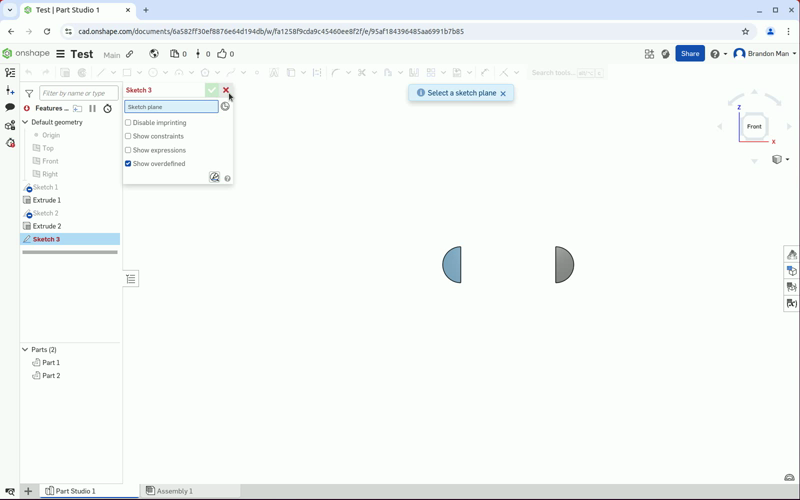
mouse_move(73, 163)
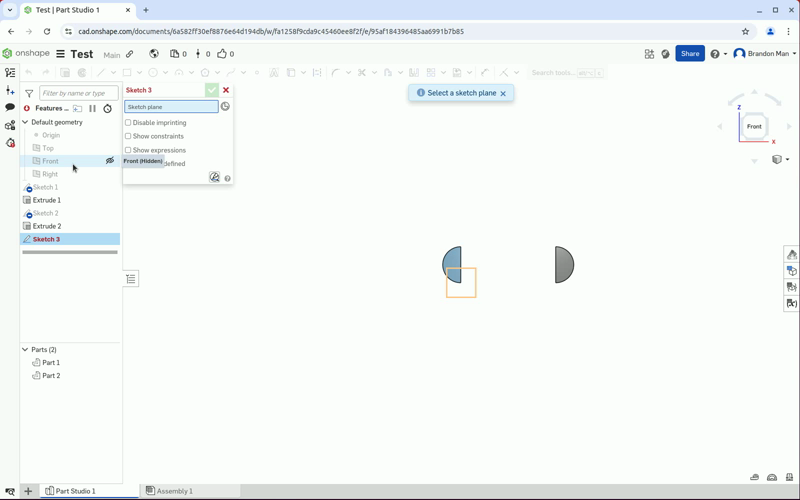
click(73, 163)
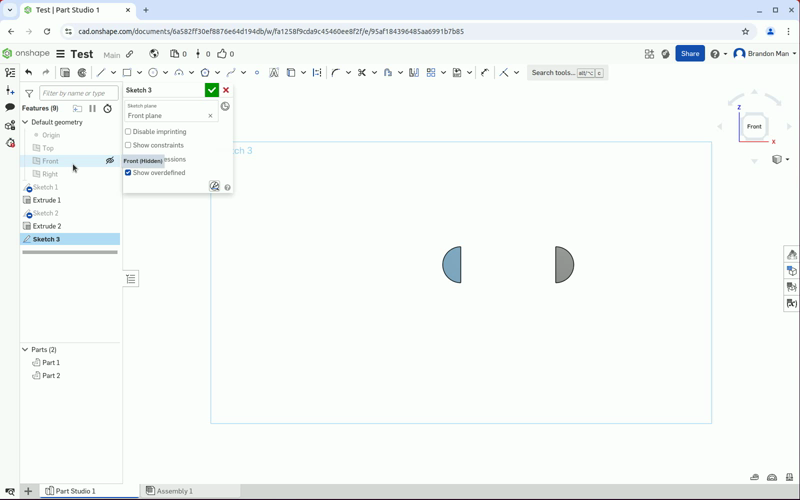
mouse_move(73, 352)
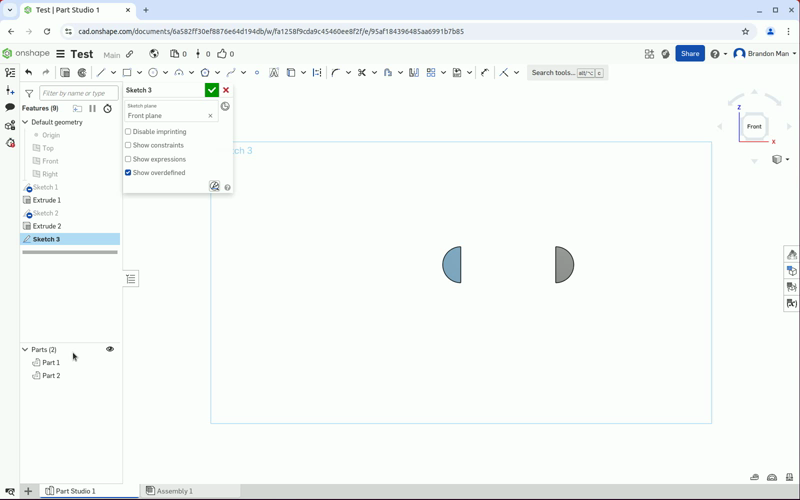
key(y)
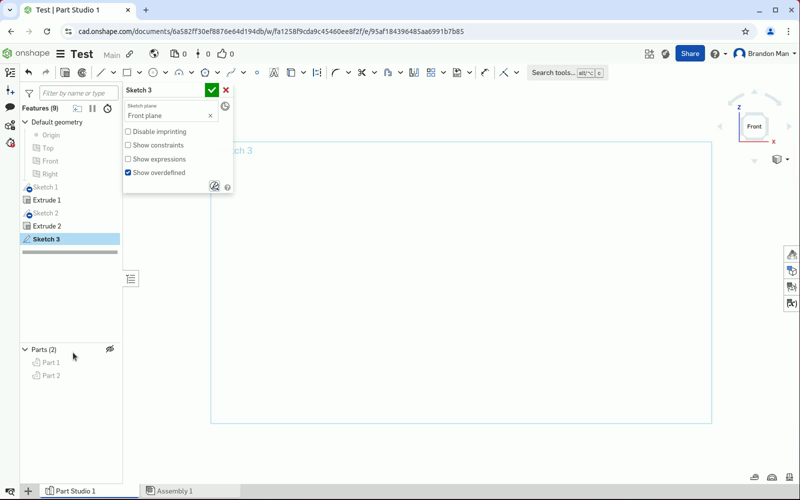
key(l)
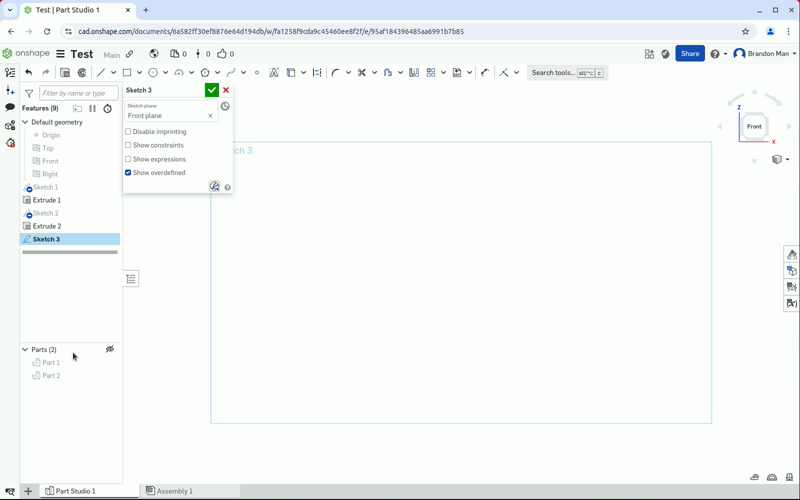
key_down(shift)
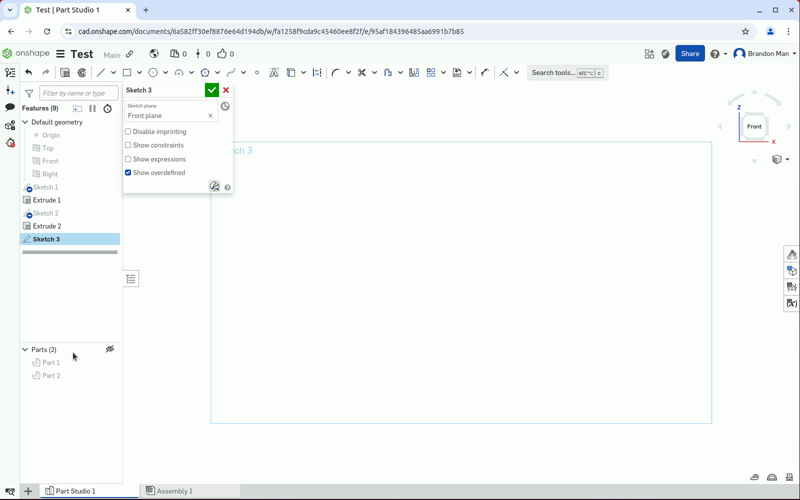
mouse_move(460, 282)
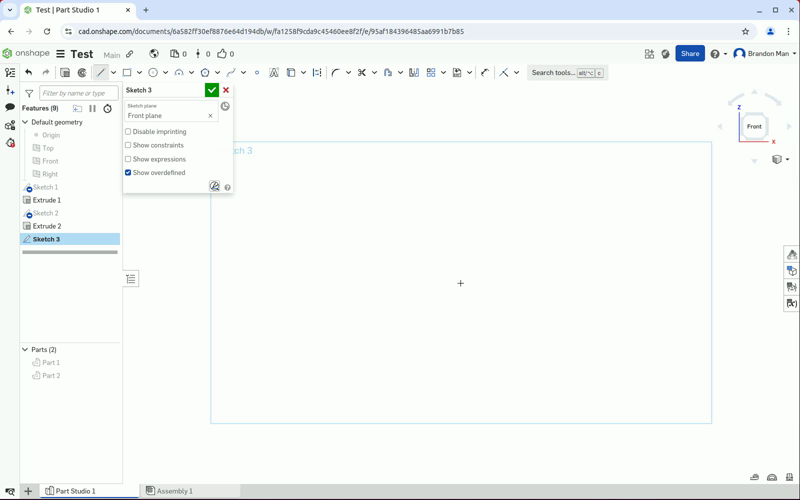
click(460, 282)
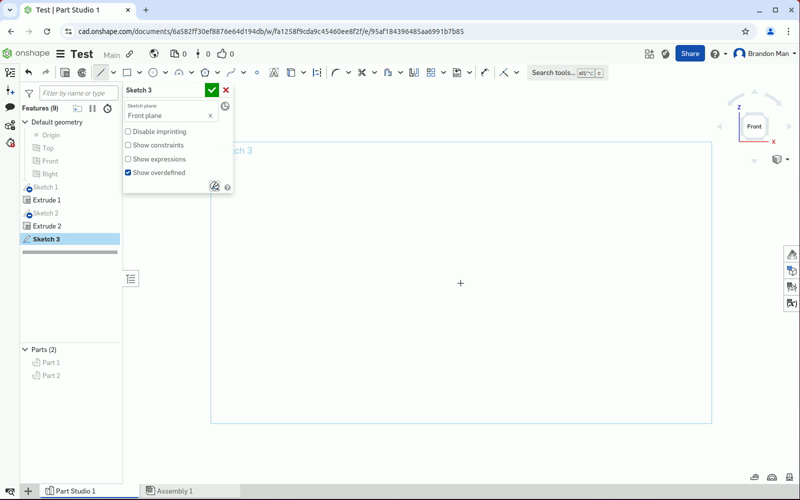
key_up(shift)
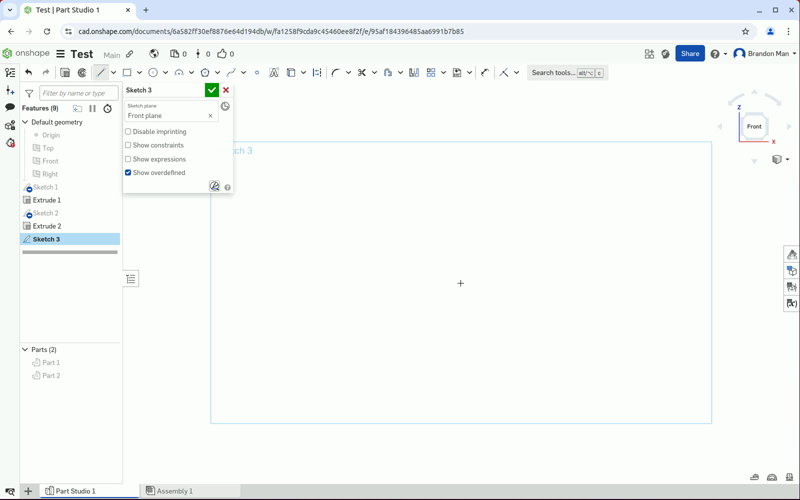
key_down(shift)
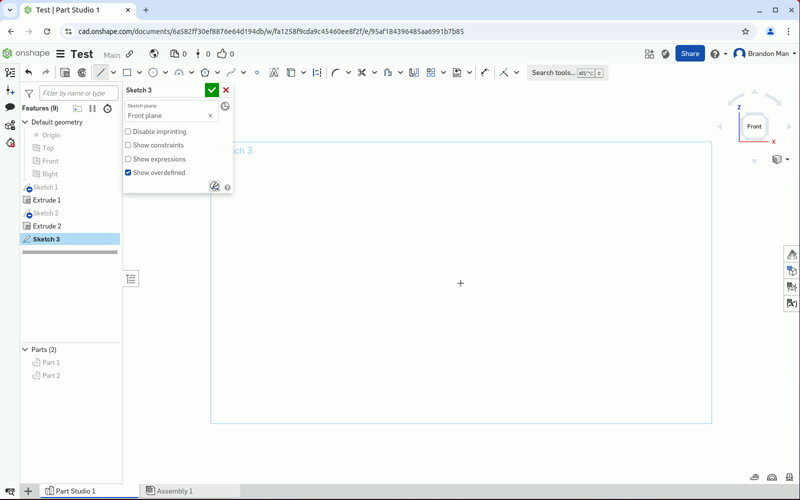
mouse_move(555, 282)
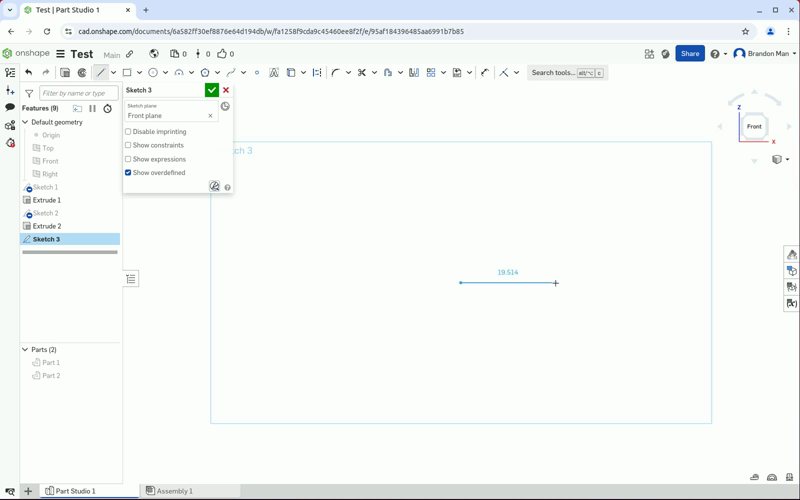
click(555, 282)
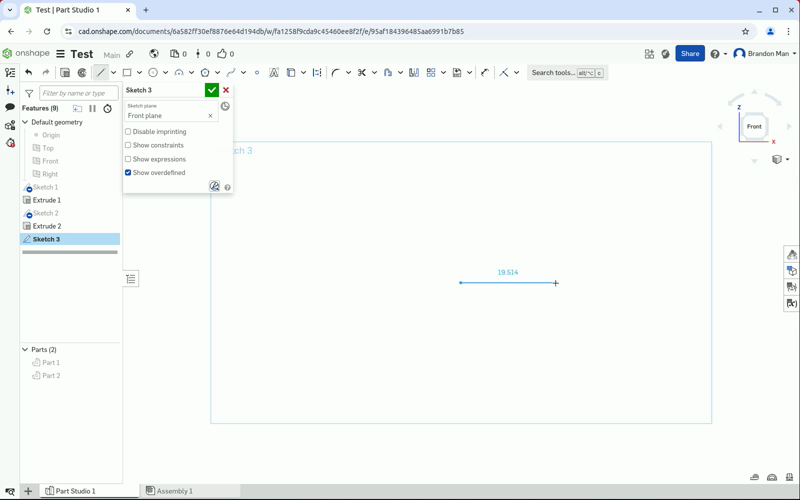
key_up(shift)
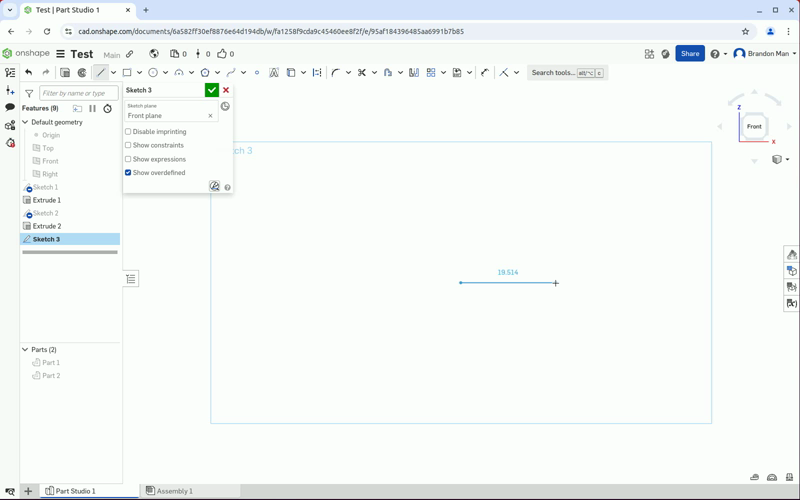
key_down(shift)
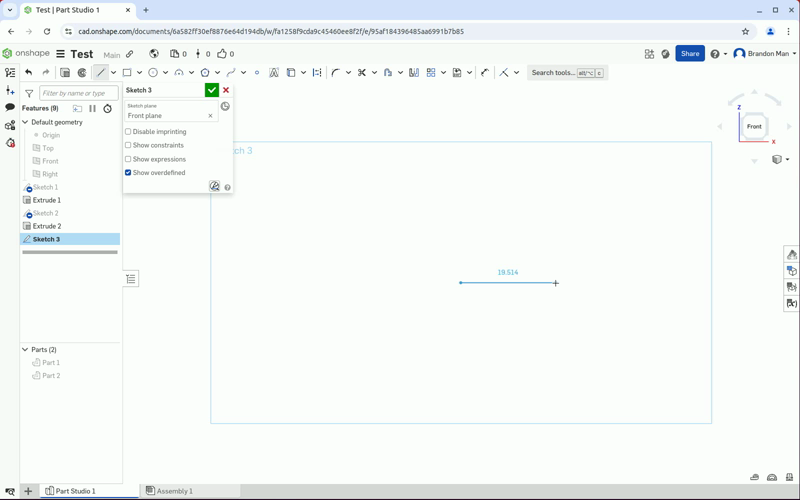
mouse_move(585, 282)
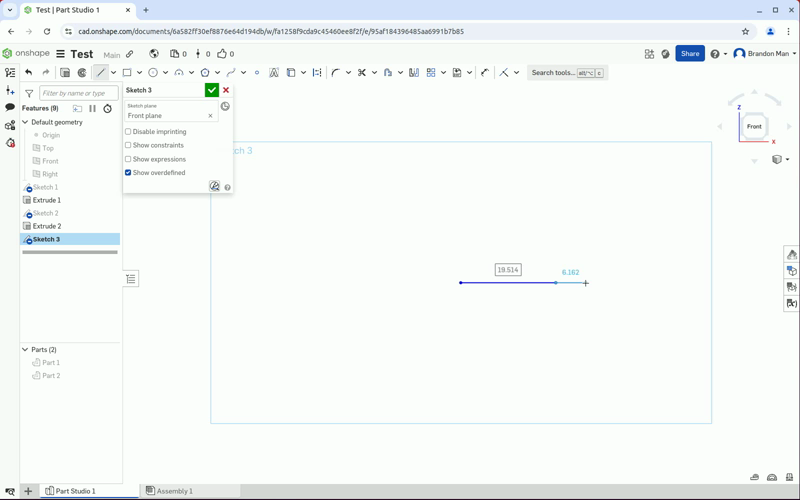
mouse_move(555, 247)
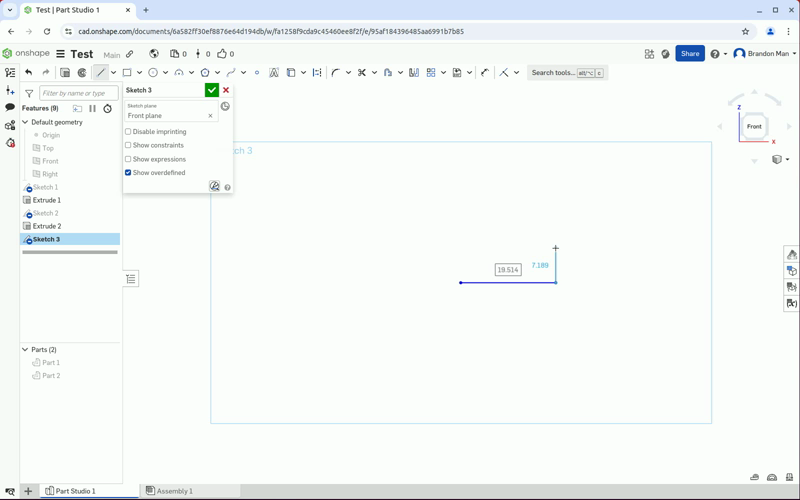
click(555, 247)
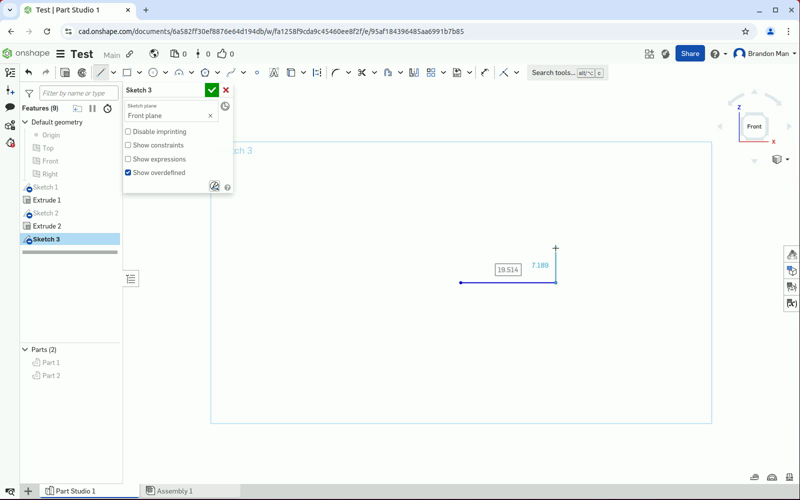
key_up(shift)
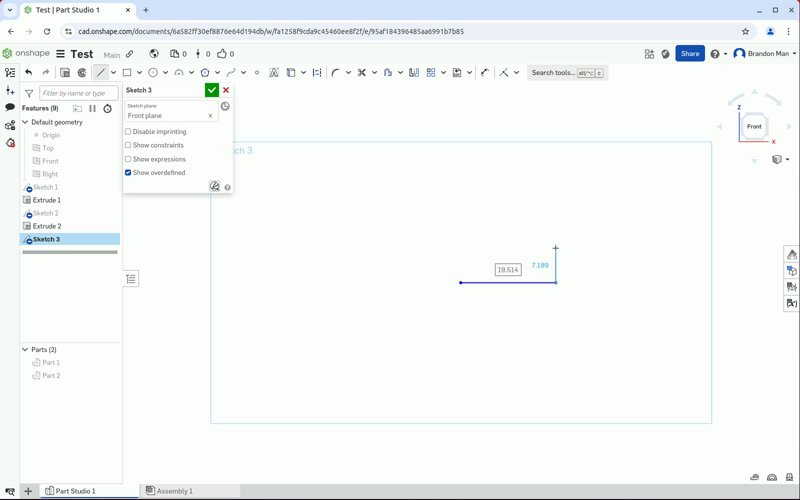
key_down(shift)
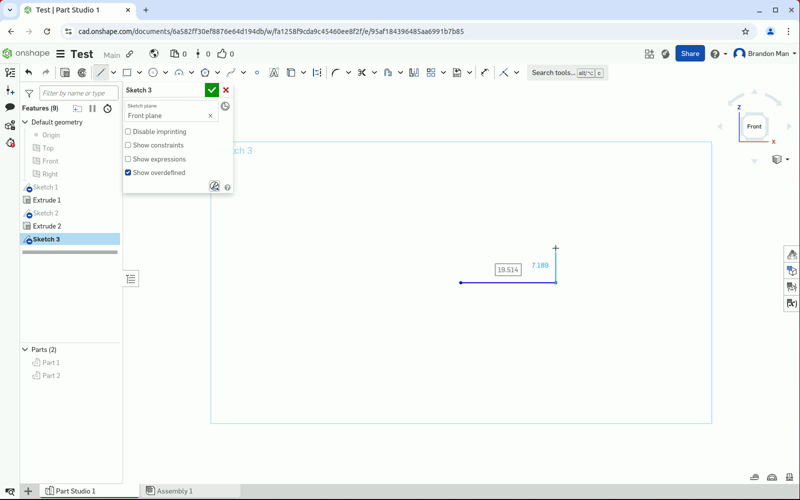
mouse_move(460, 247)
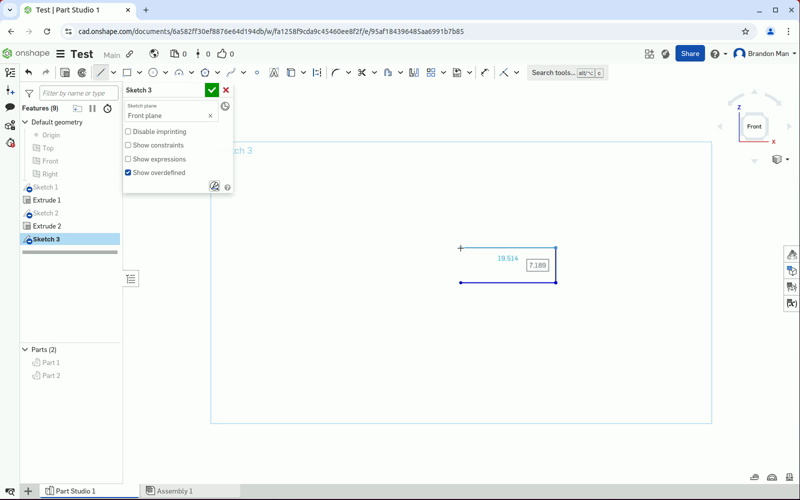
click(460, 247)
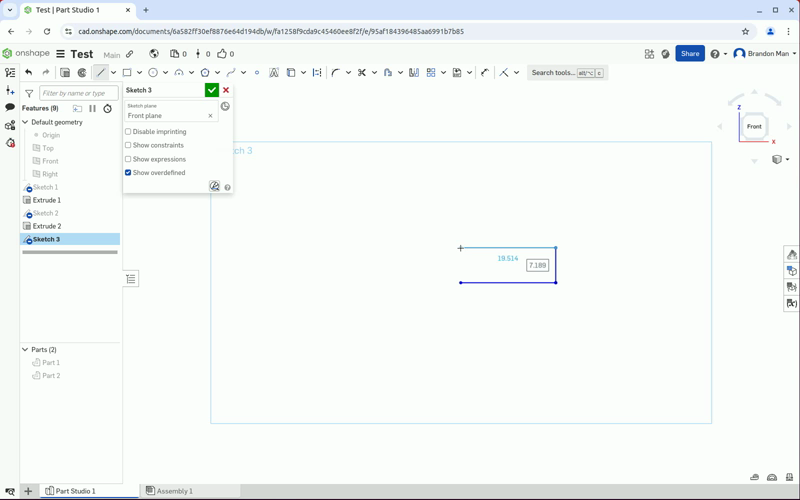
key_up(shift)
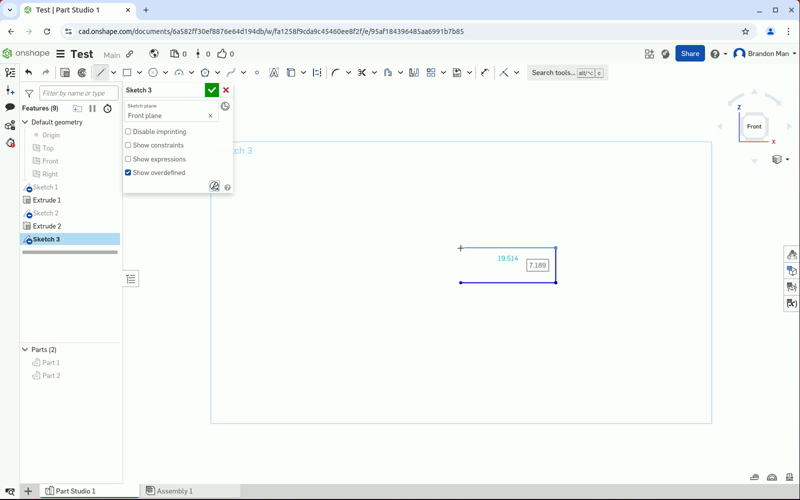
mouse_move(490, 247)
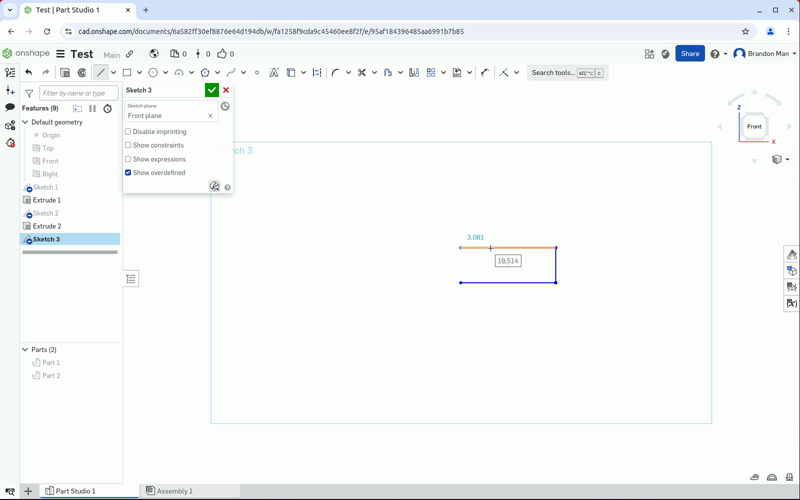
key_down(shift)
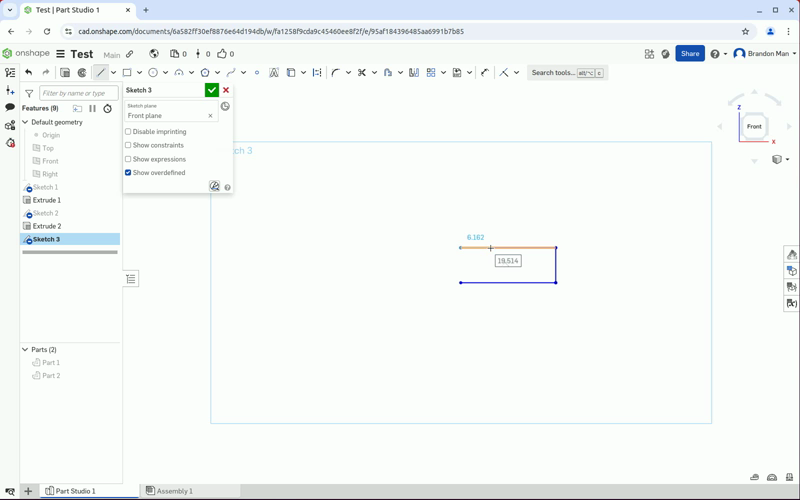
mouse_move(460, 282)
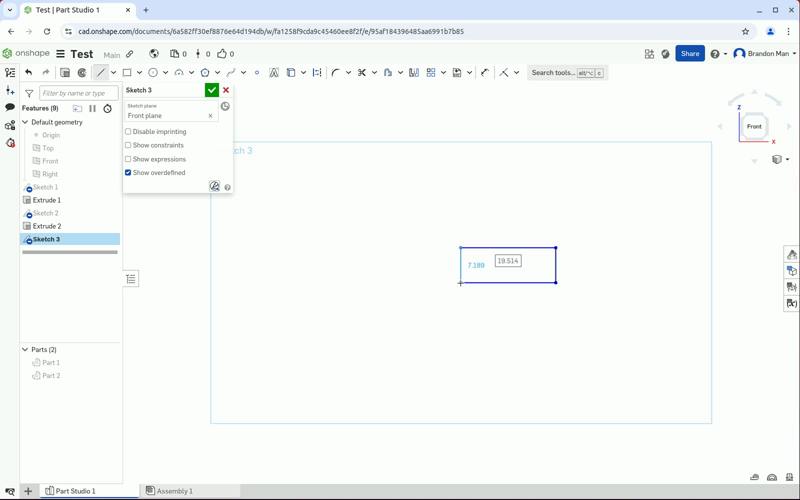
key_up(shift)
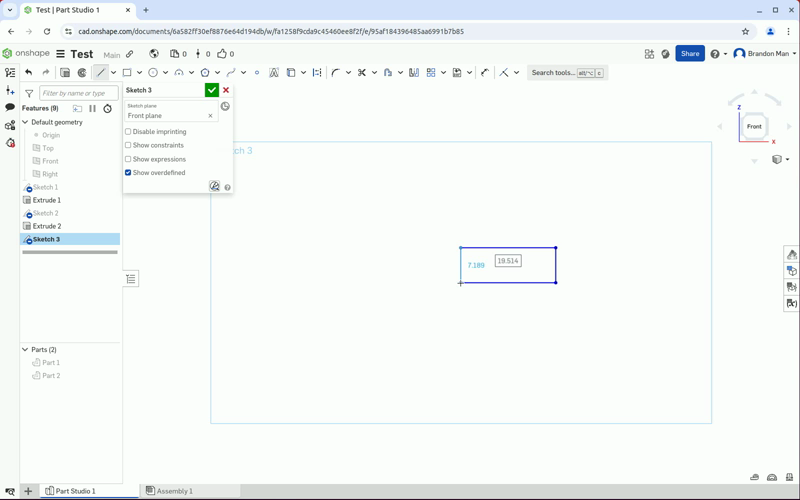
click(460, 282)
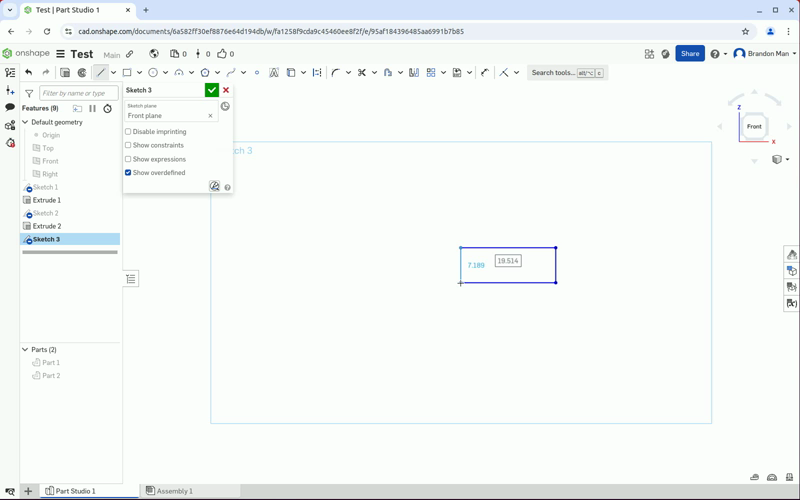
key(esc)
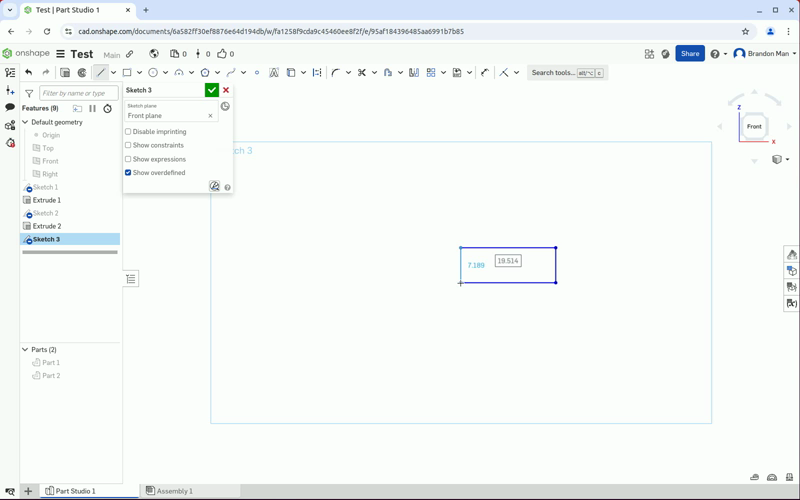
mouse_move(510, 280)
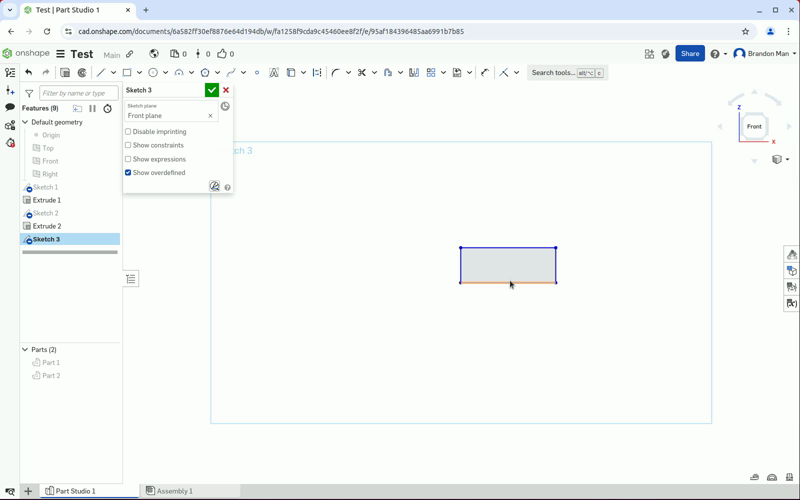
click(510, 280)
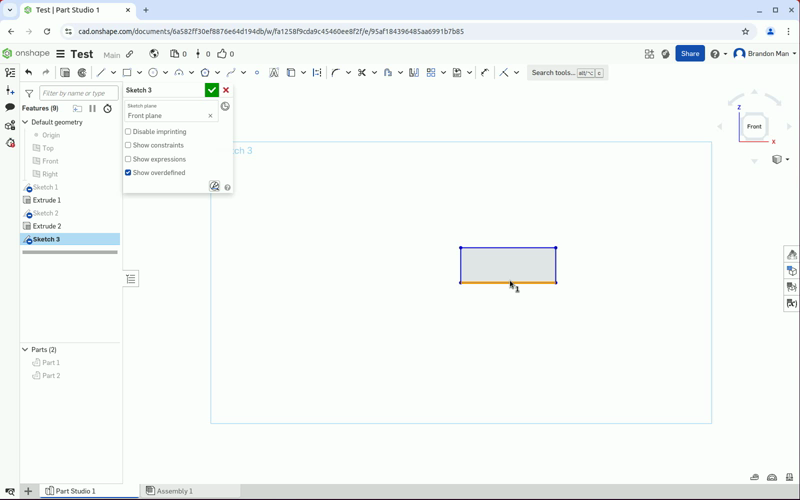
mouse_move(73, 352)
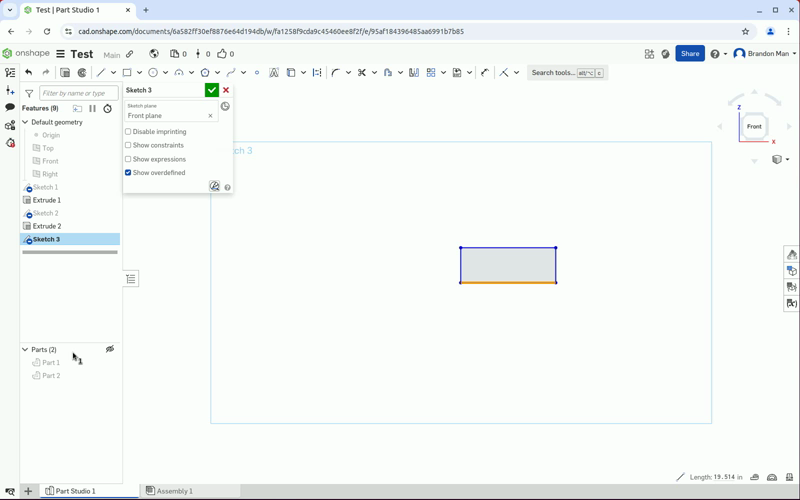
key(shift+y)
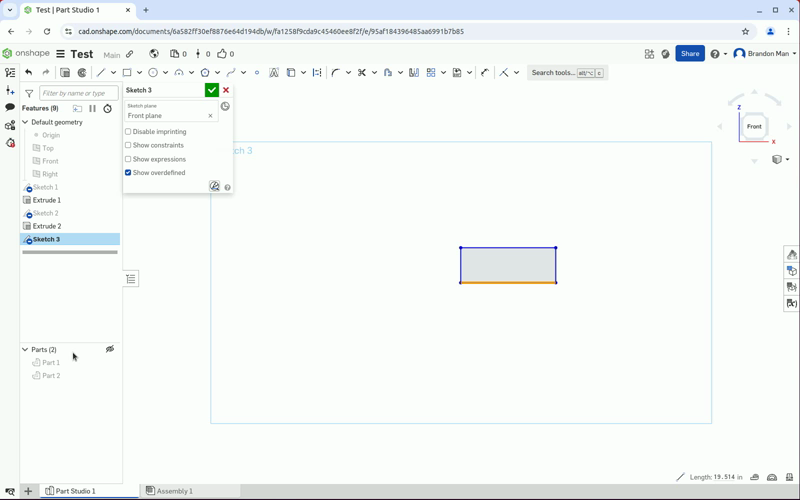
key(shift+e)
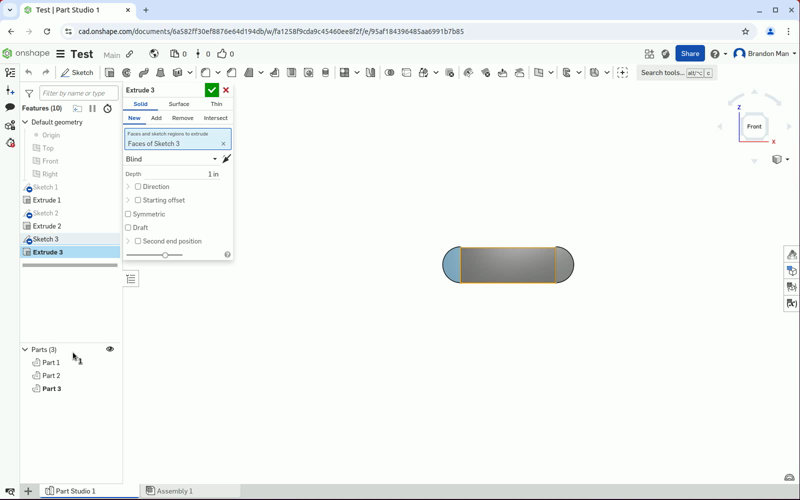
mouse_move(143, 106)
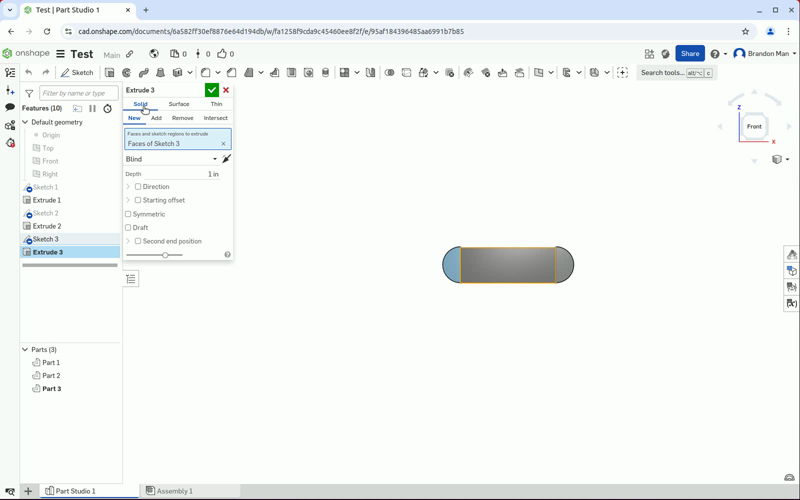
click(143, 106)
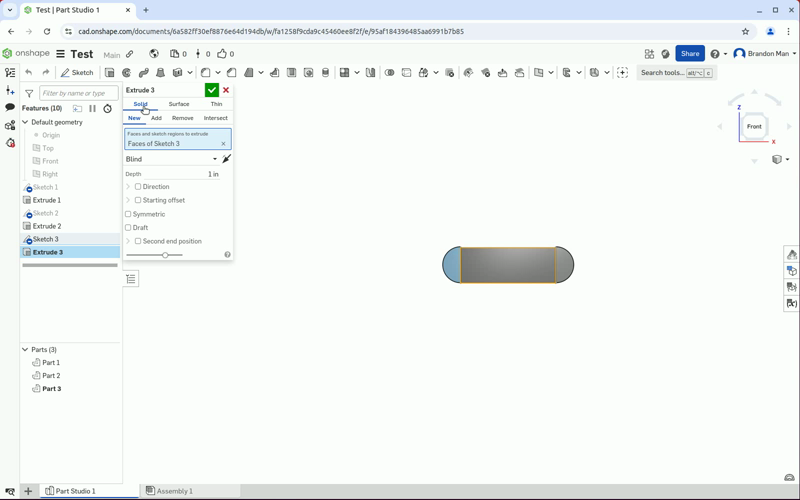
mouse_move(137, 120)
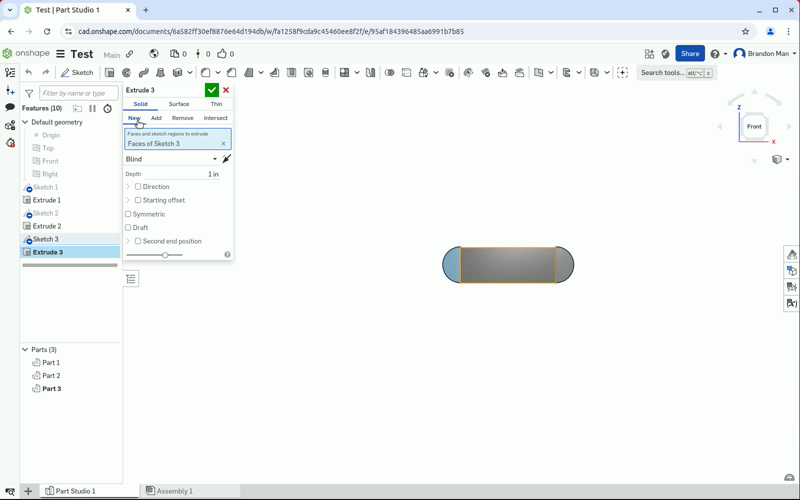
click(137, 120)
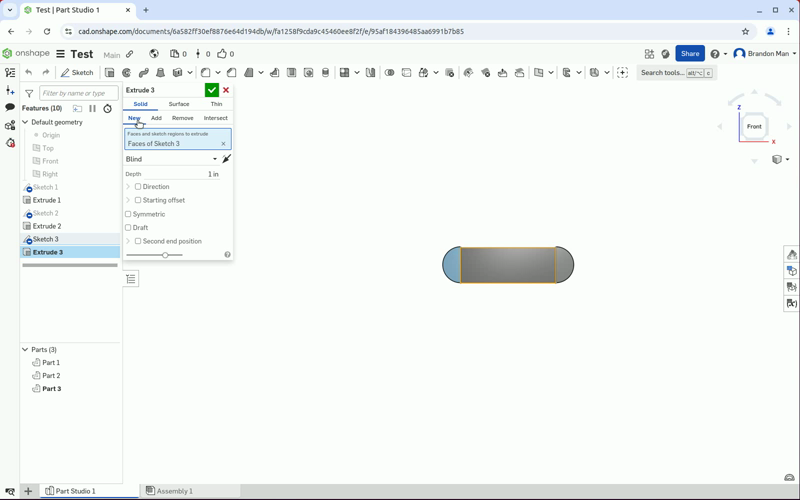
key(tab, 4)
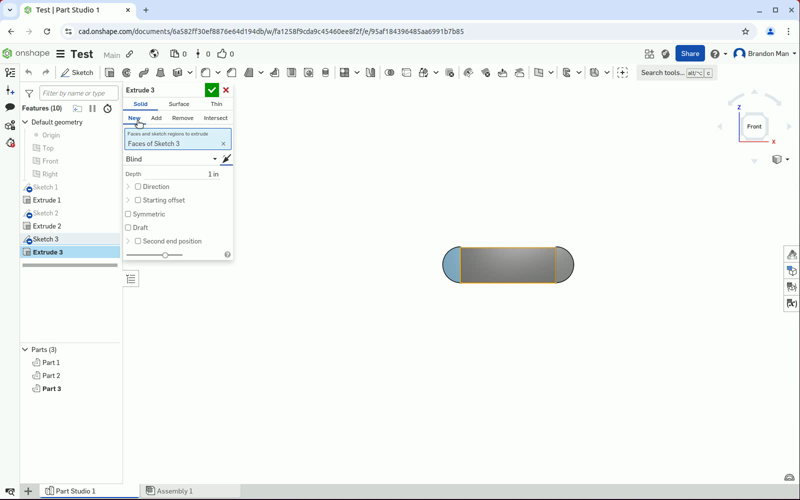
text(6.258)
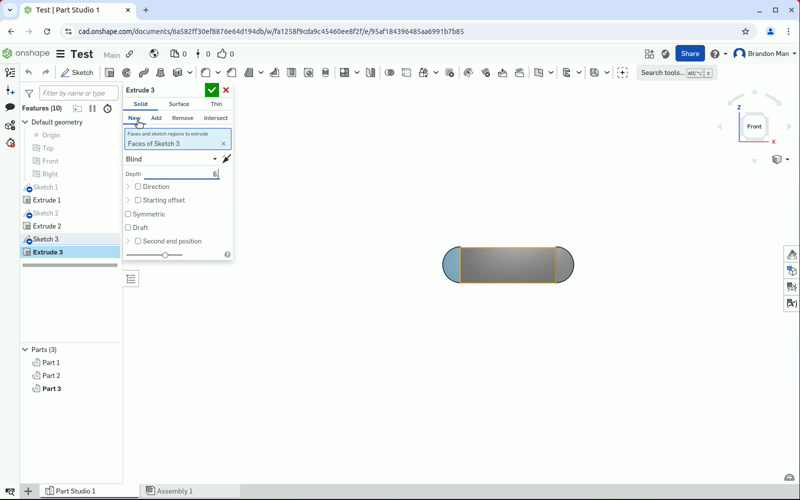
key(enter)
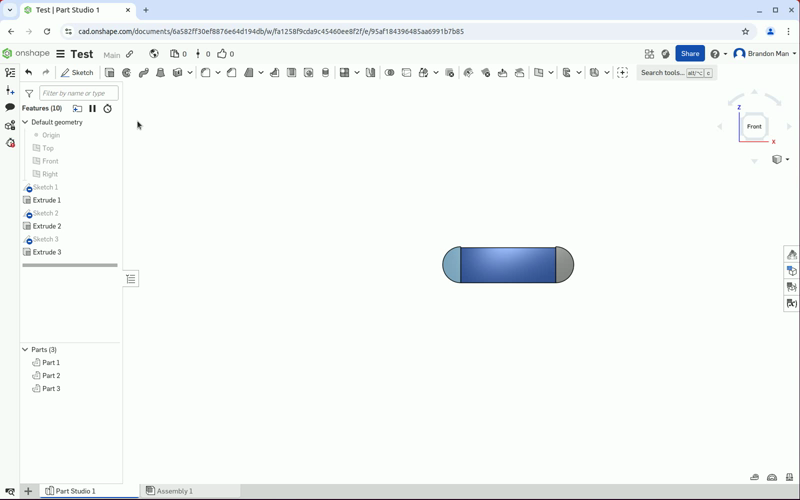
key(shift+h)
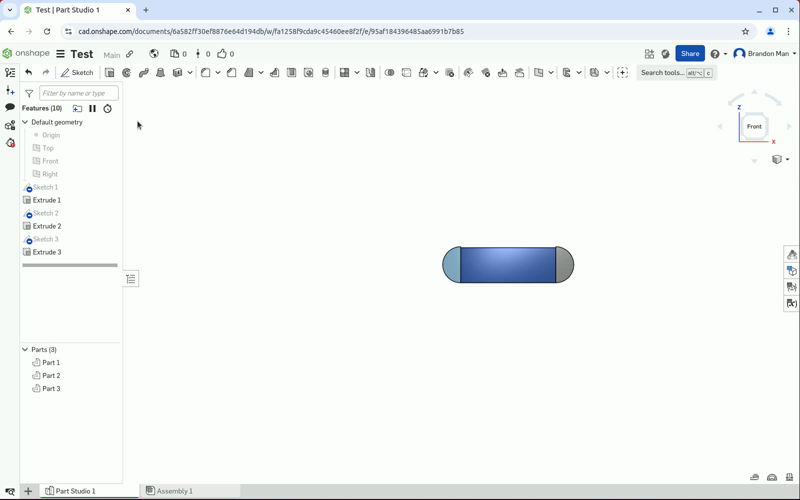
key(shift+h)
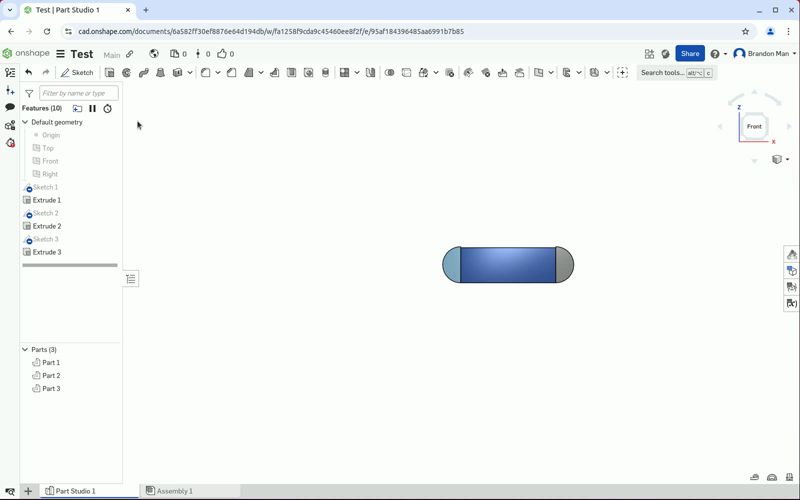
key(shift+7)
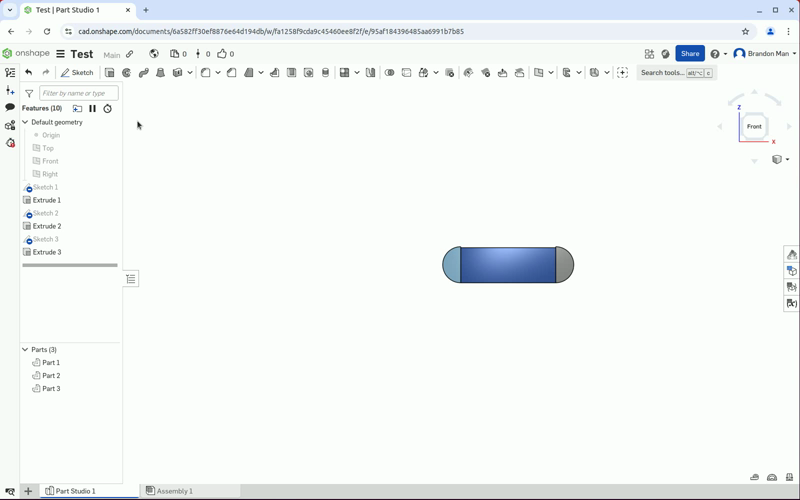
key(left, 2)
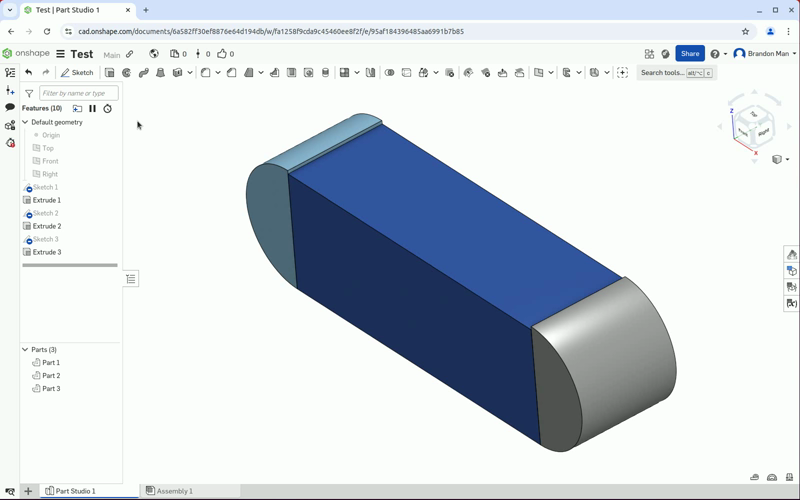
key(down, 2)
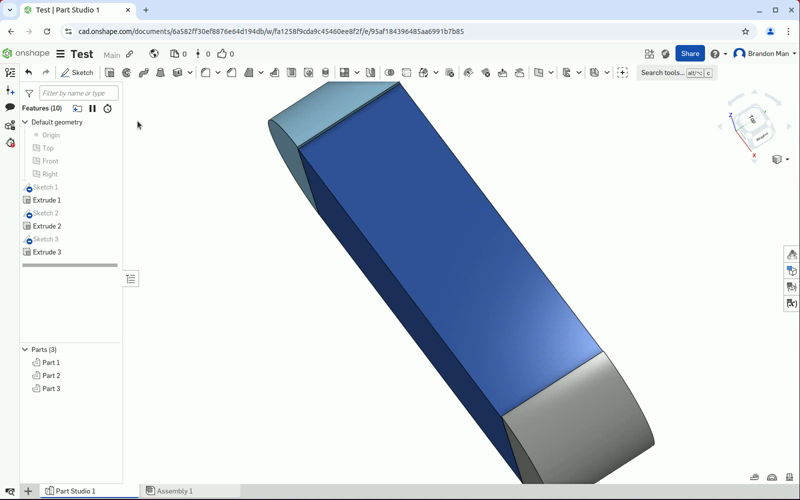
key(up, 2)
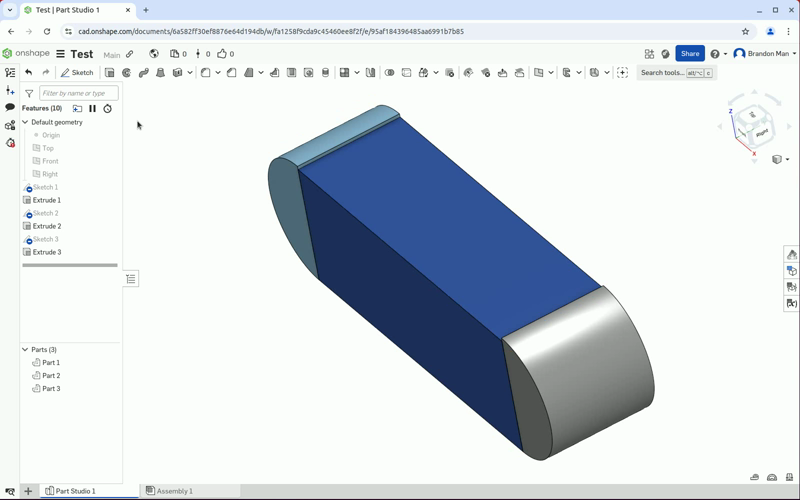
key(right, 2)
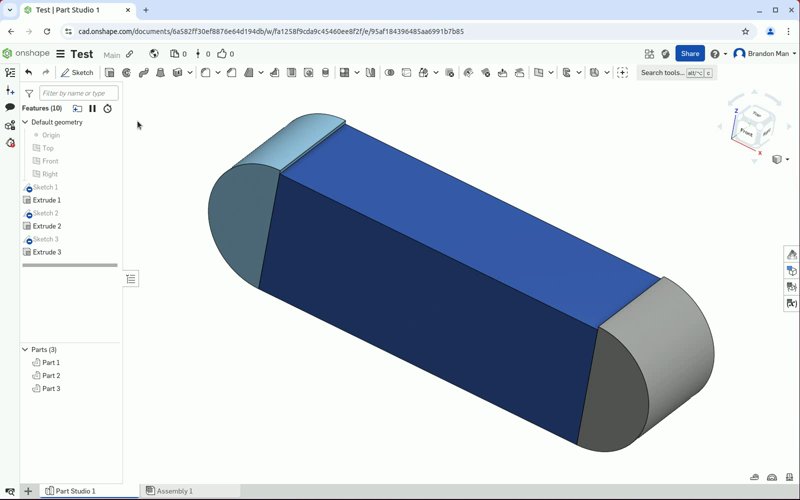
mouse_move(73, 189)
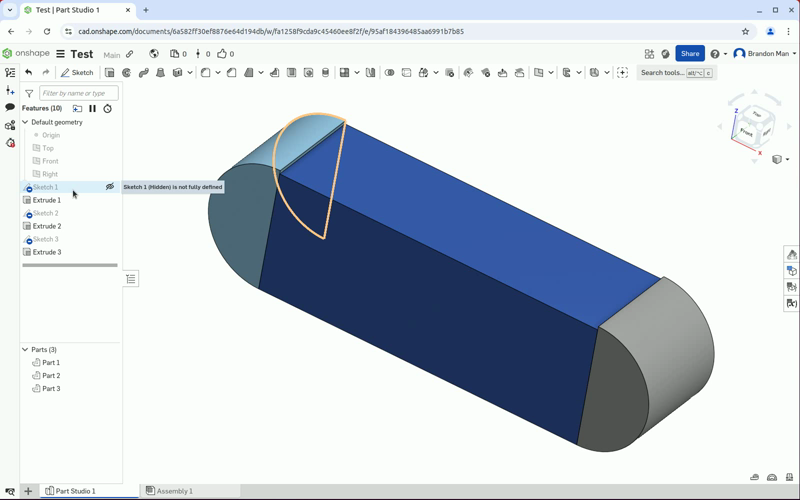
click(73, 189)